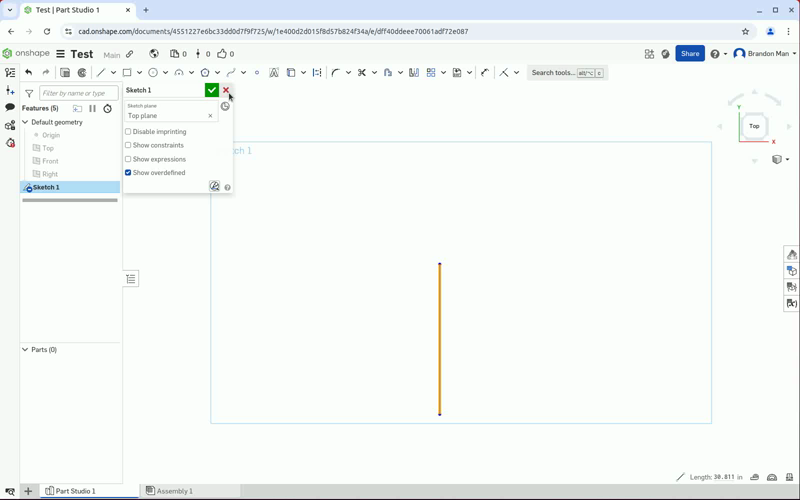
key(shift+h)
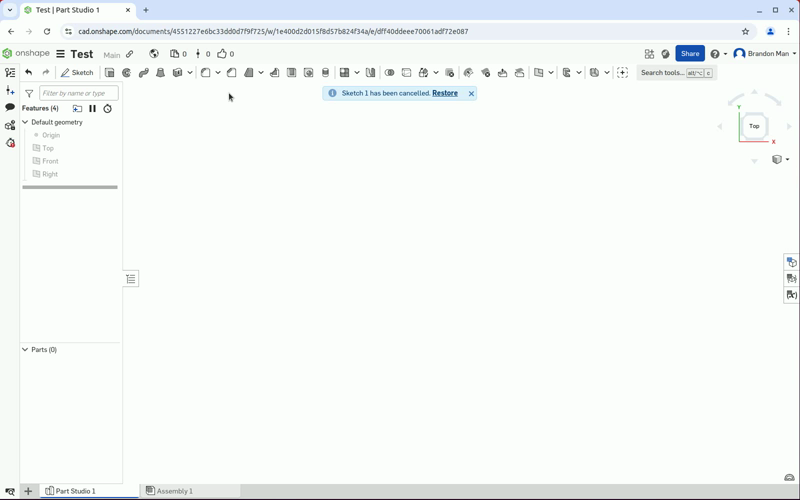
mouse_move(73, 352)
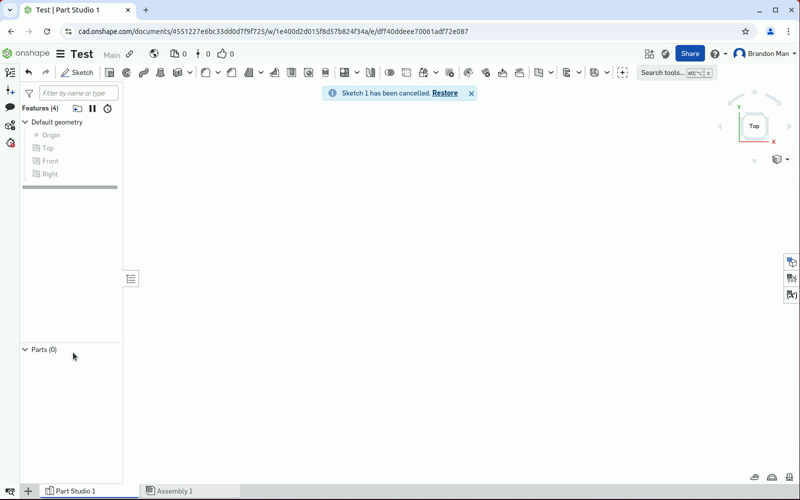
key(y)
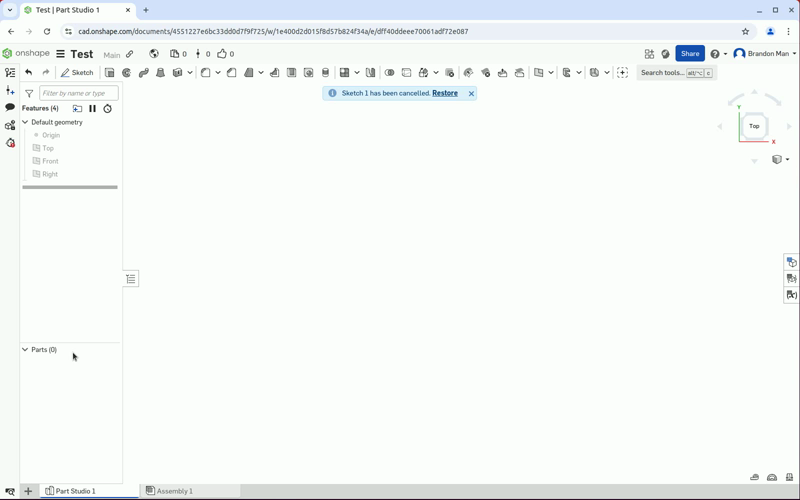
key(shift+p)
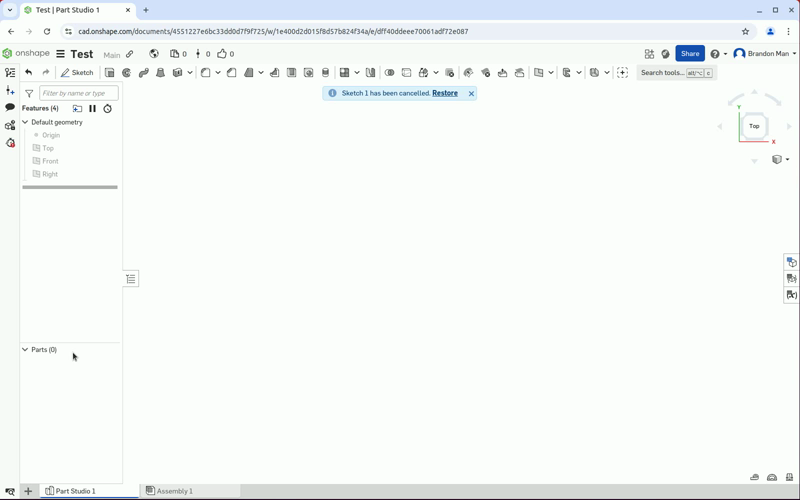
key(space)
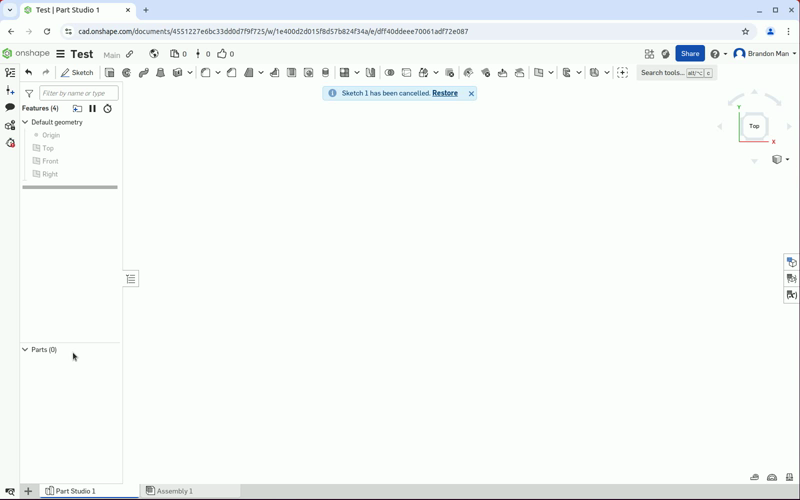
key_down(shift)
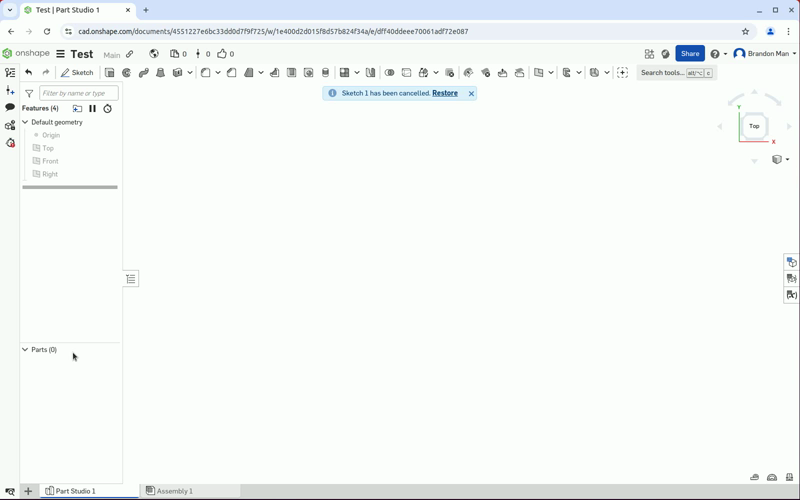
key(up)
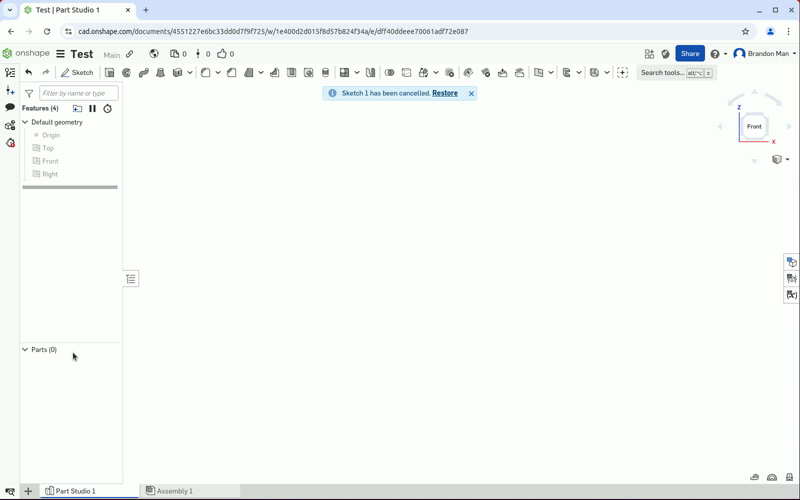
key_up(shift)
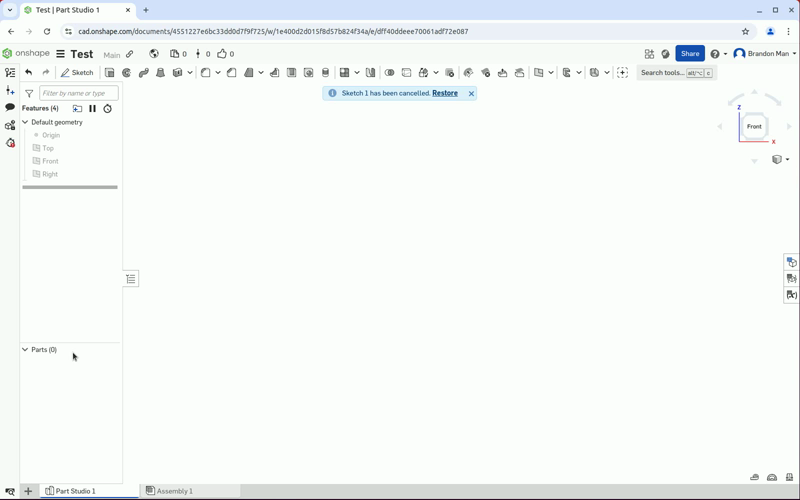
mouse_move(73, 352)
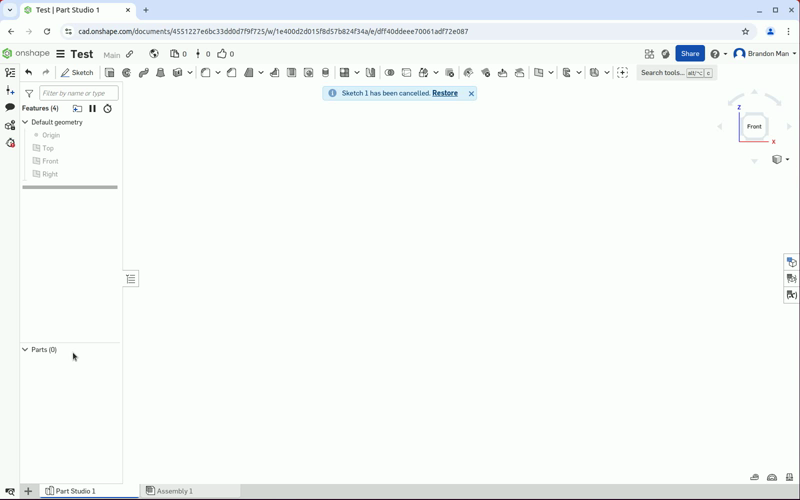
key(shift+y)
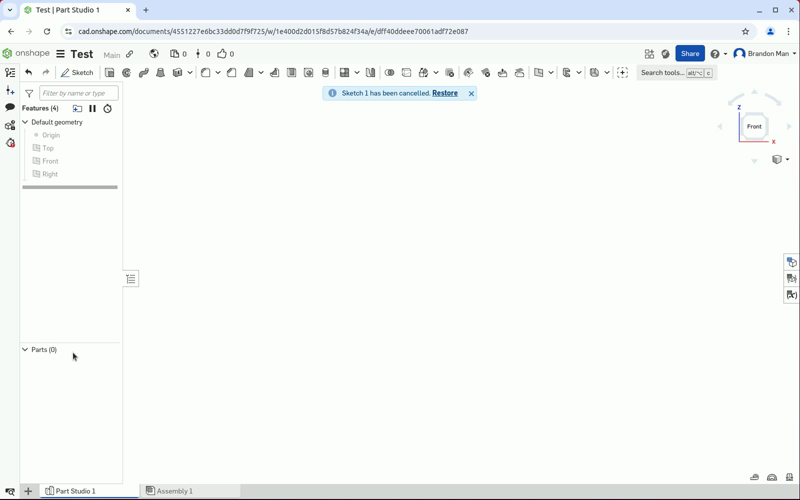
key(shift+s)
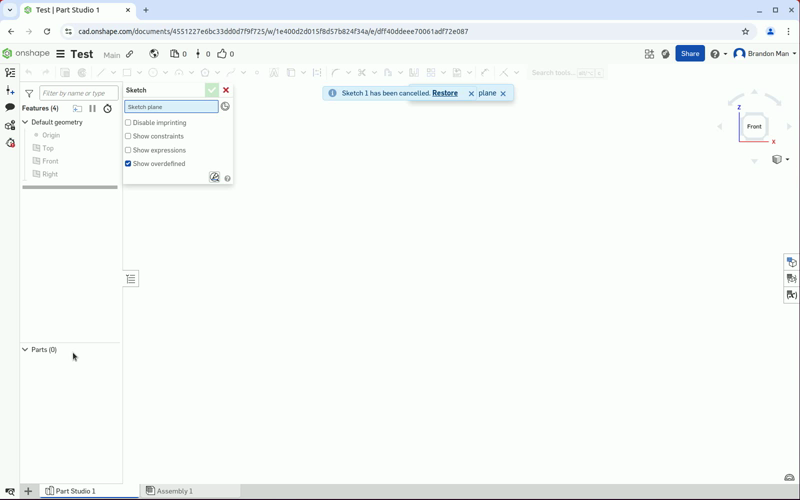
mouse_move(73, 163)
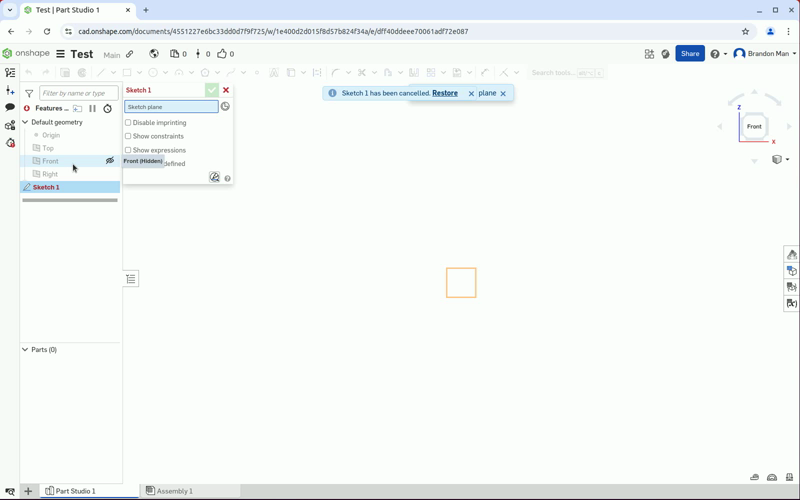
click(73, 163)
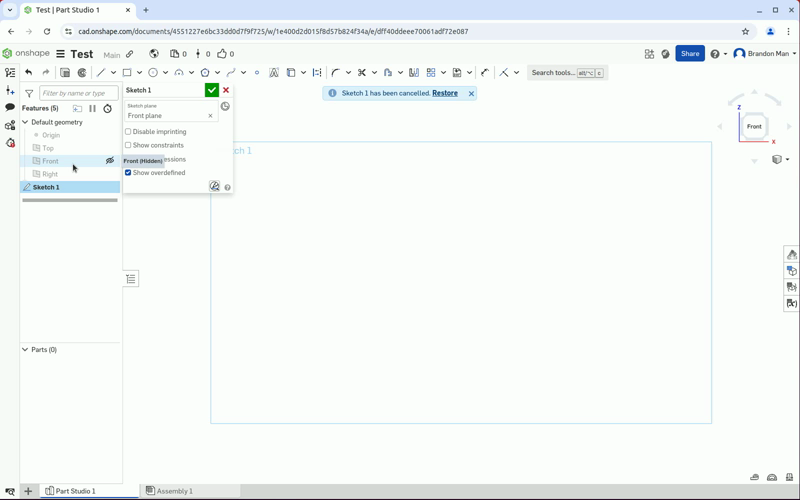
mouse_move(73, 352)
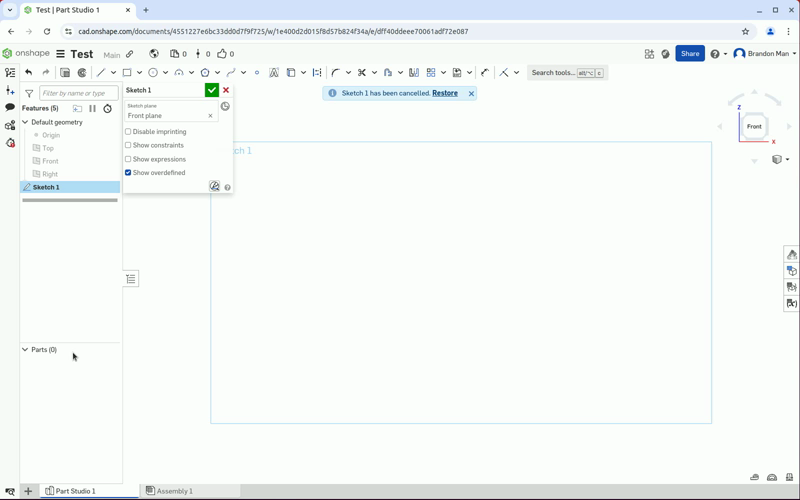
key(y)
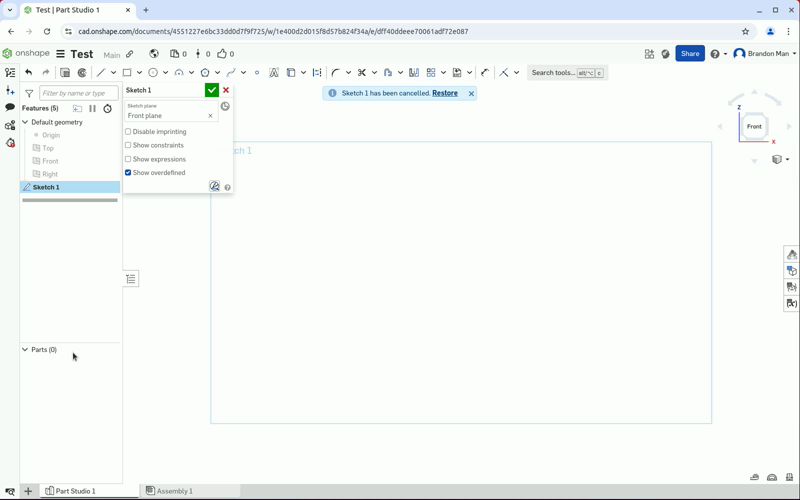
key(l)
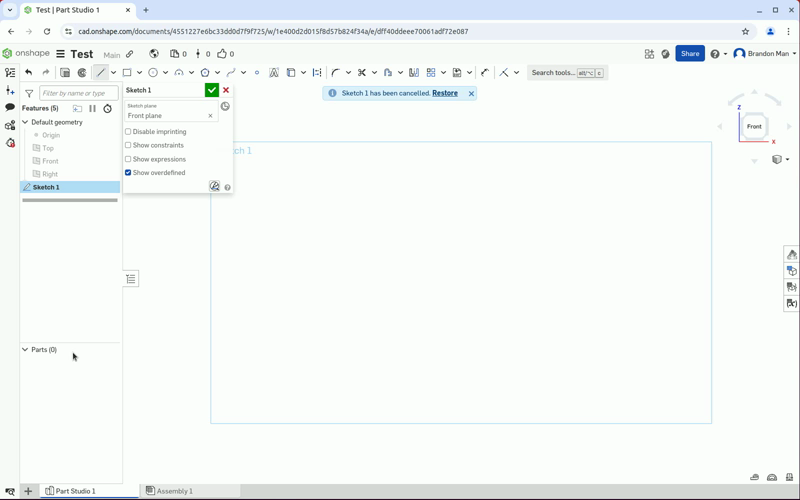
key_down(shift)
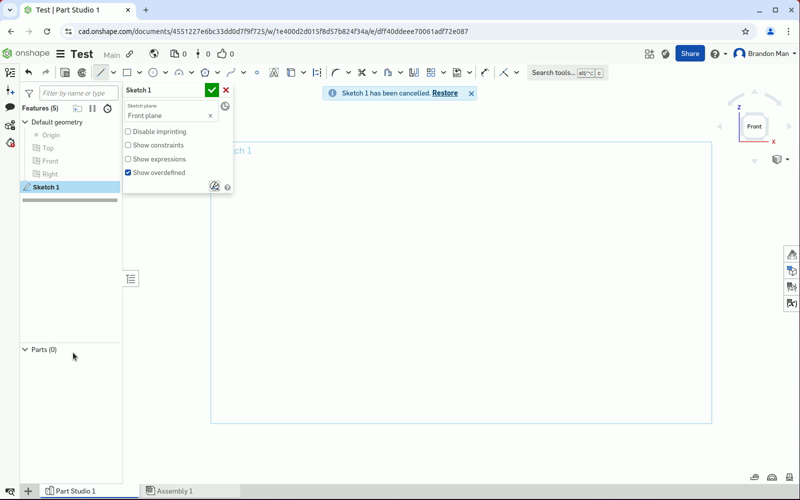
mouse_move(460, 282)
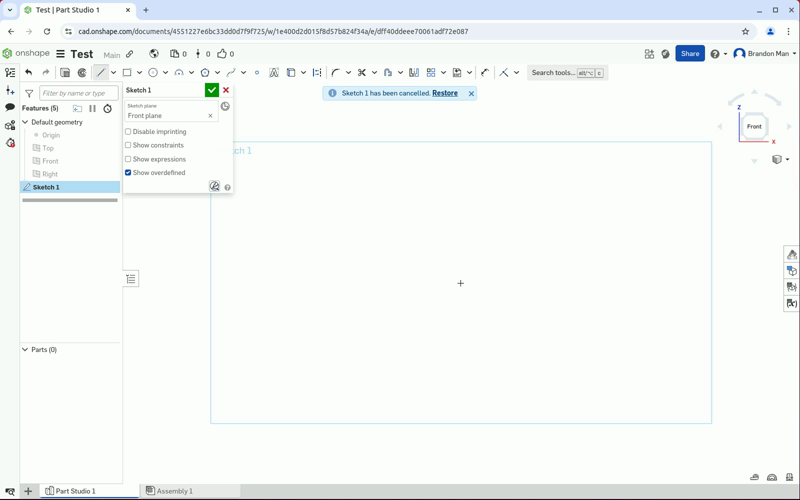
click(460, 282)
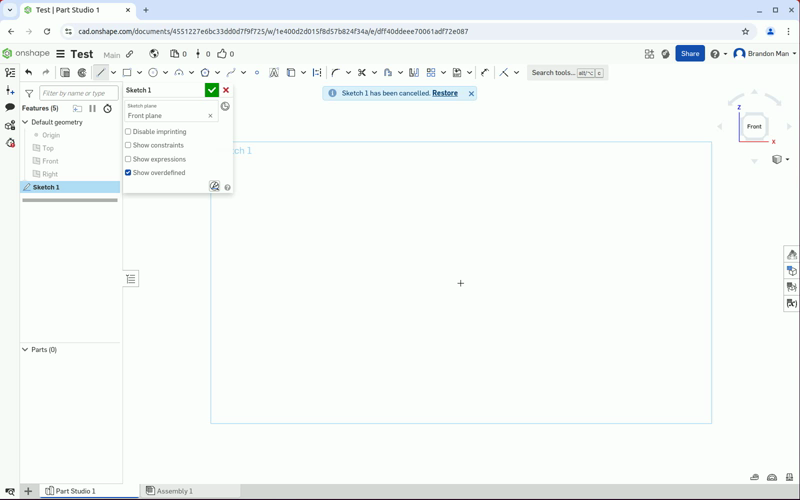
key_up(shift)
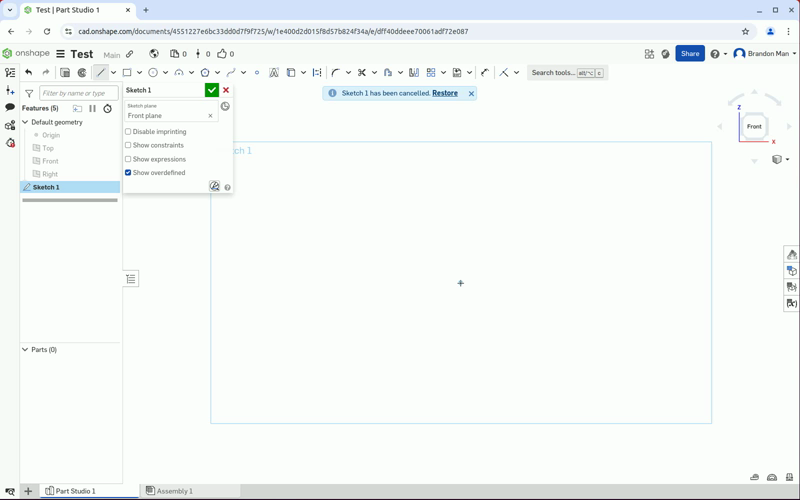
key_down(shift)
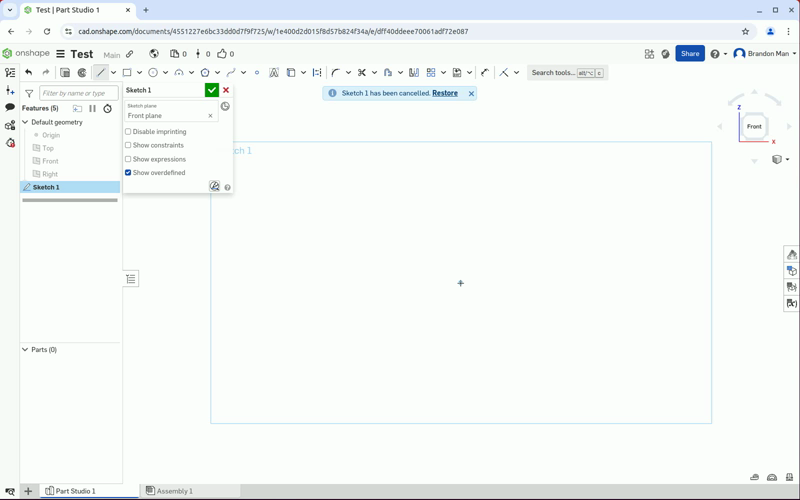
mouse_move(573, 282)
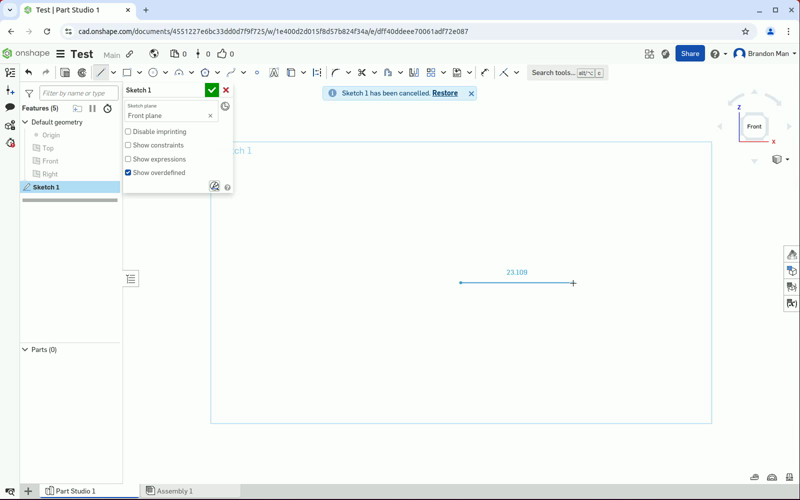
click(573, 282)
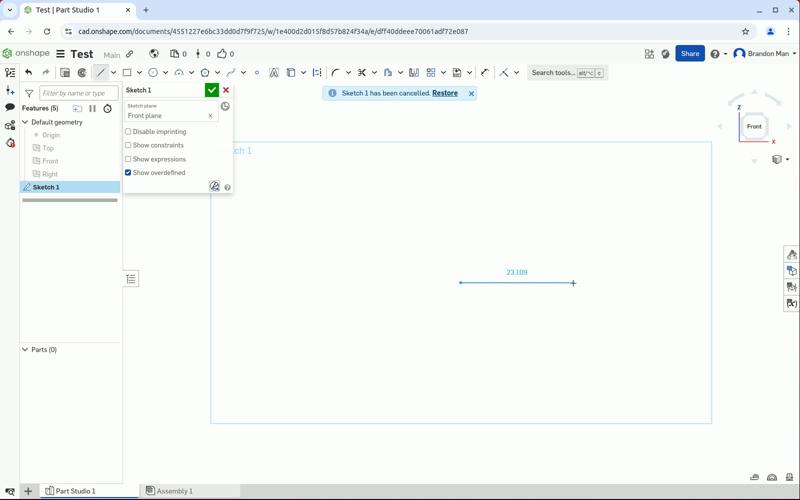
key_up(shift)
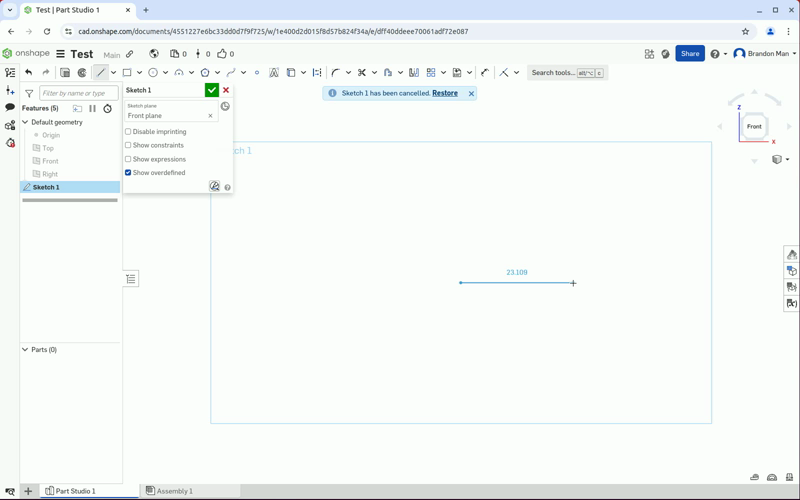
key_down(shift)
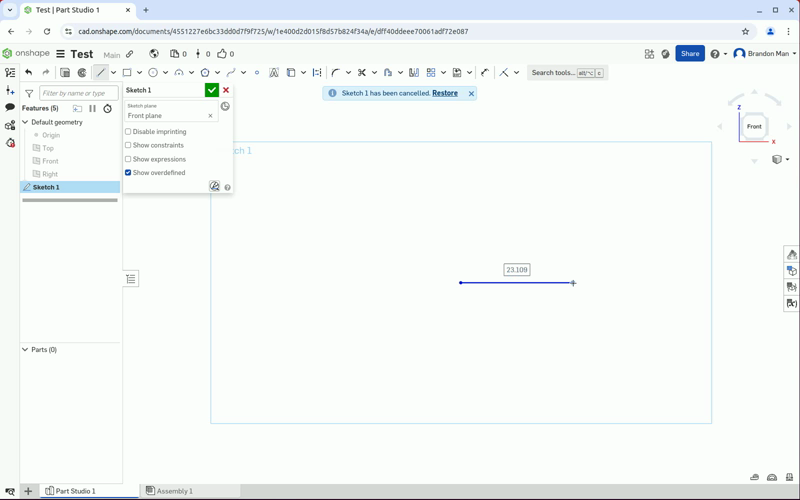
mouse_move(573, 208)
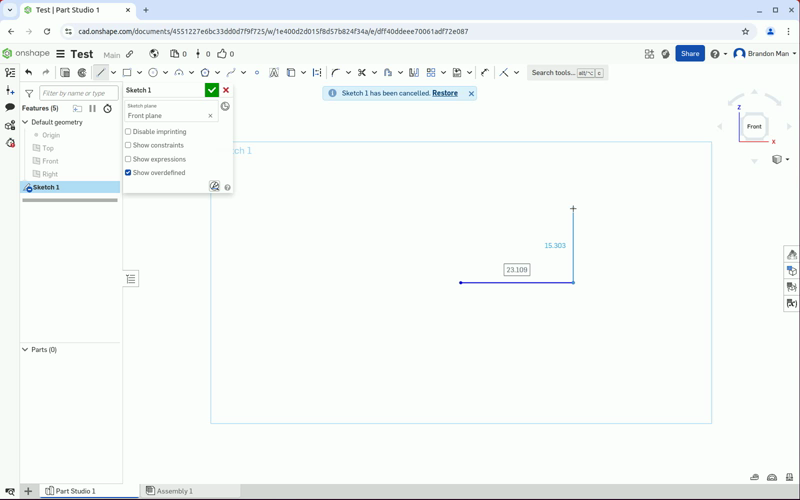
click(573, 208)
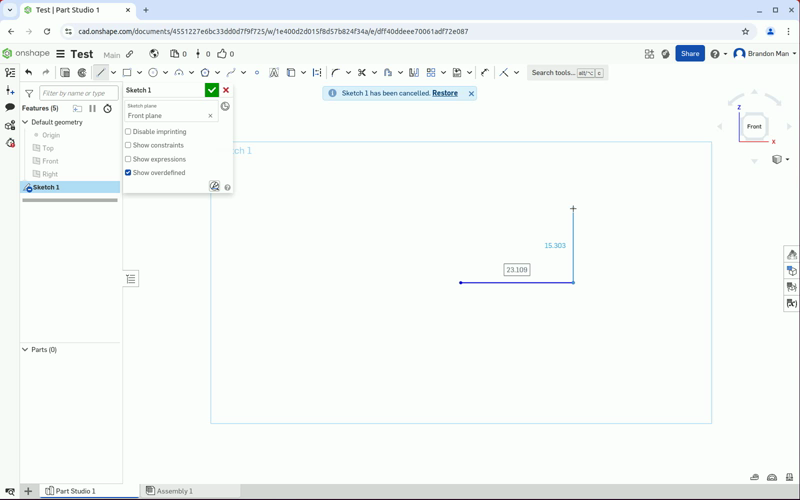
key_up(shift)
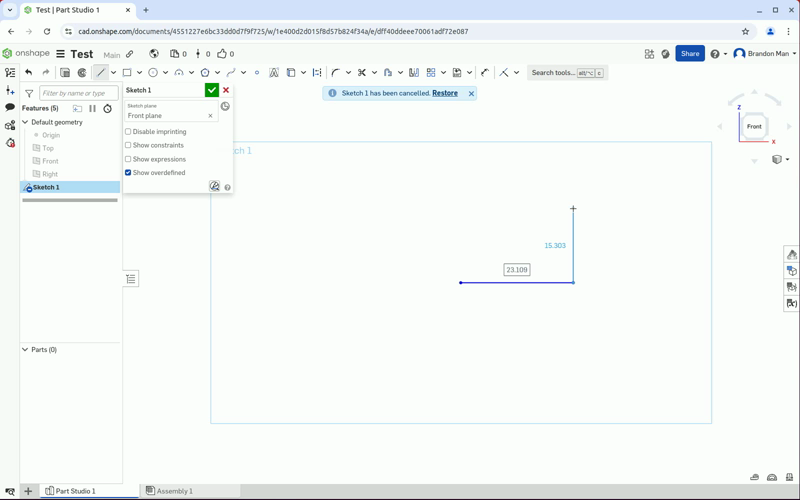
key_down(shift)
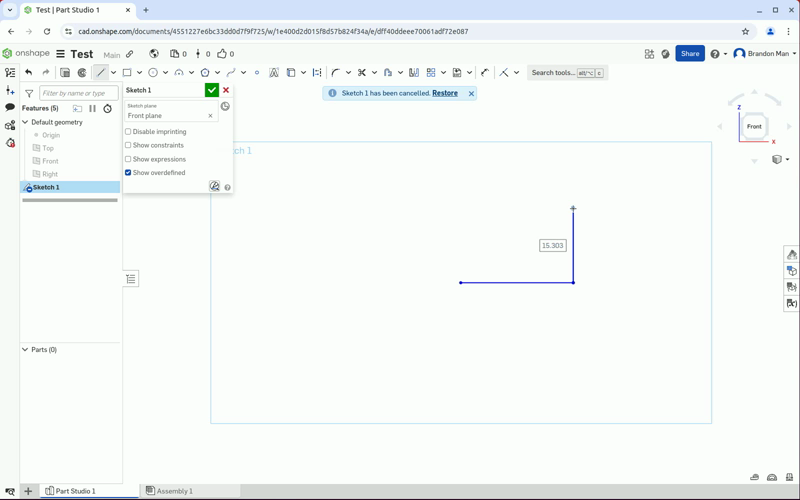
mouse_move(460, 208)
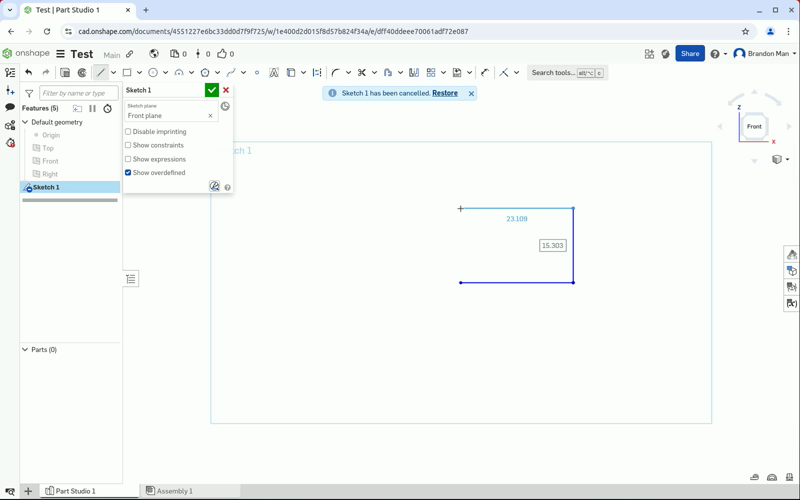
click(460, 208)
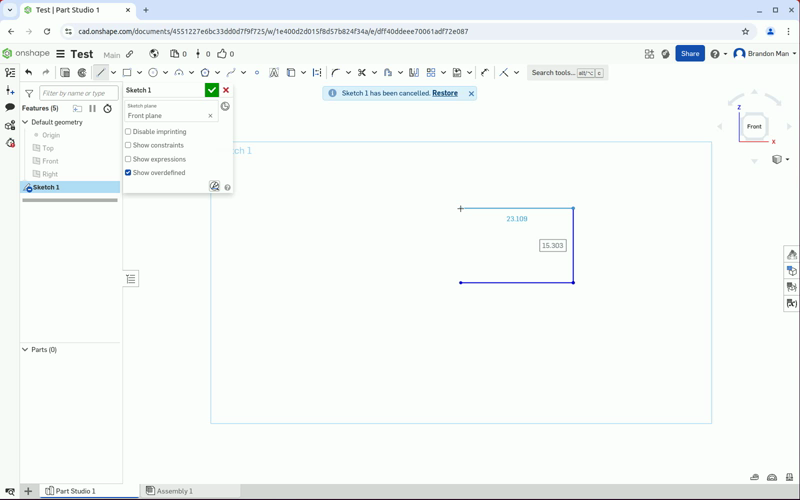
key_up(shift)
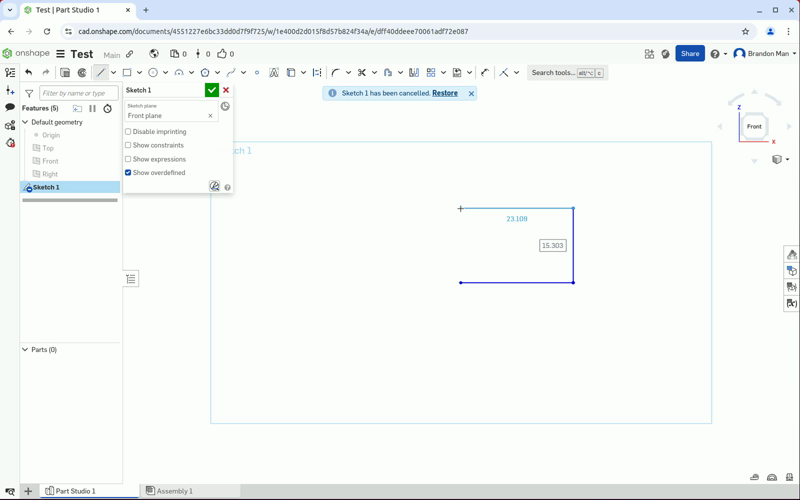
key_down(shift)
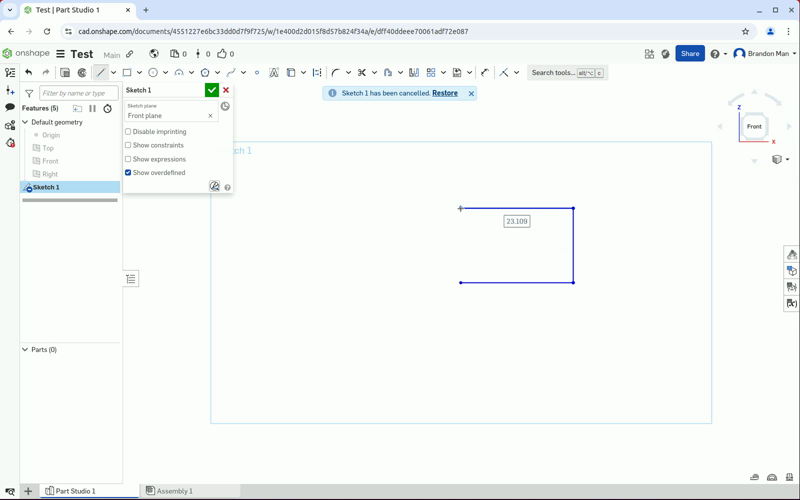
mouse_move(460, 282)
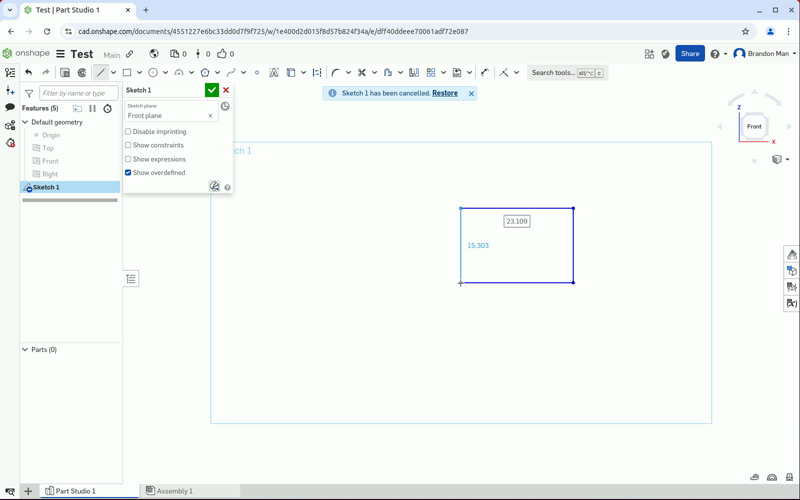
key_up(shift)
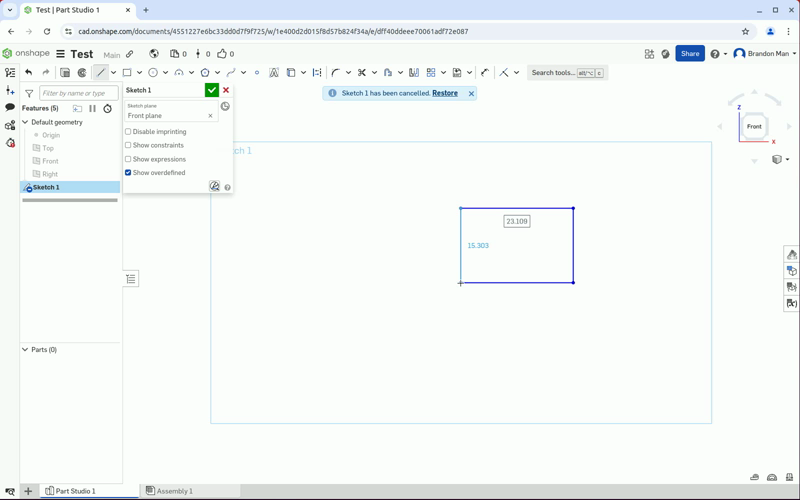
click(460, 282)
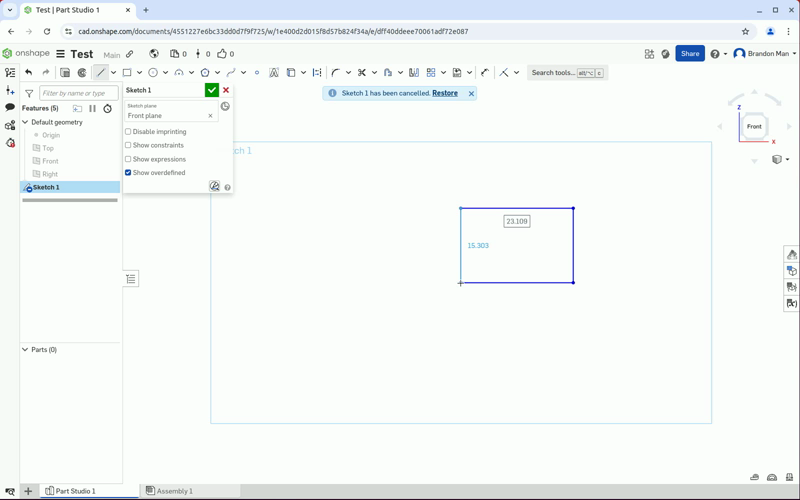
key(esc)
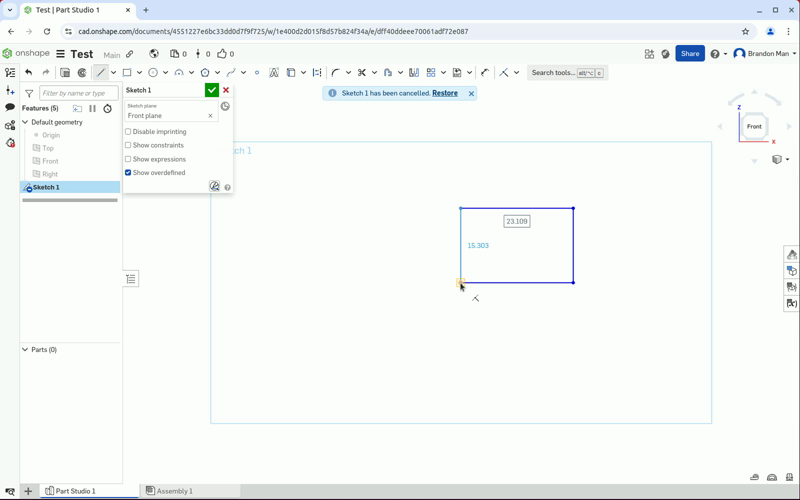
mouse_move(504, 214)
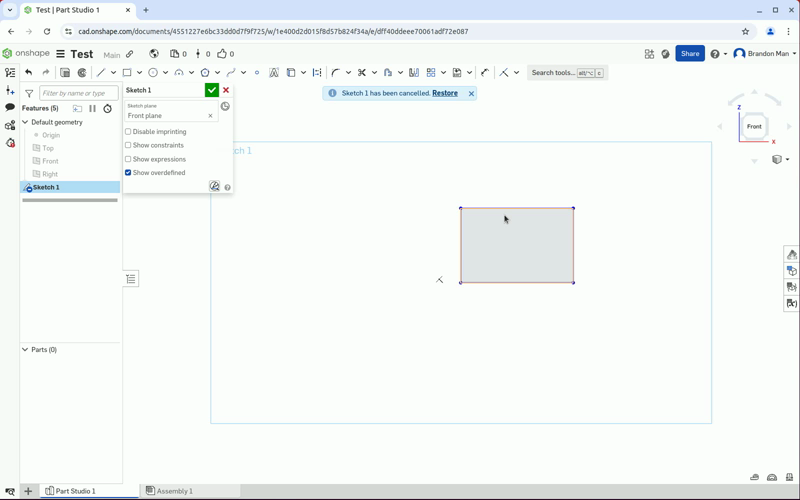
click(504, 214)
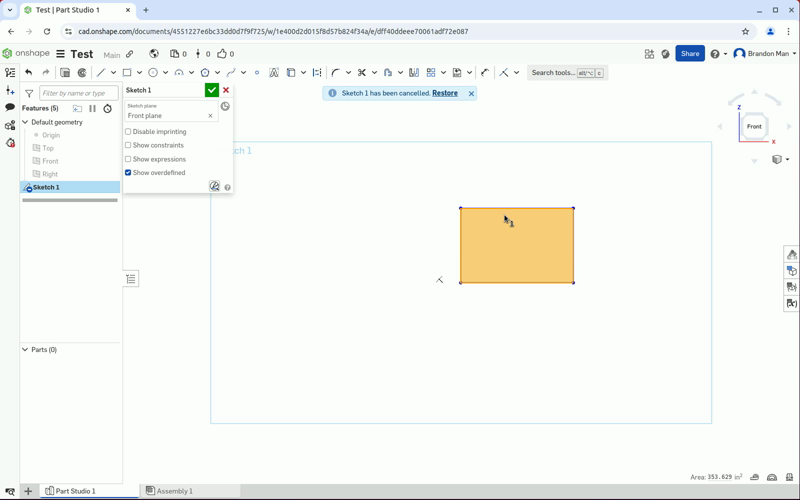
mouse_move(73, 352)
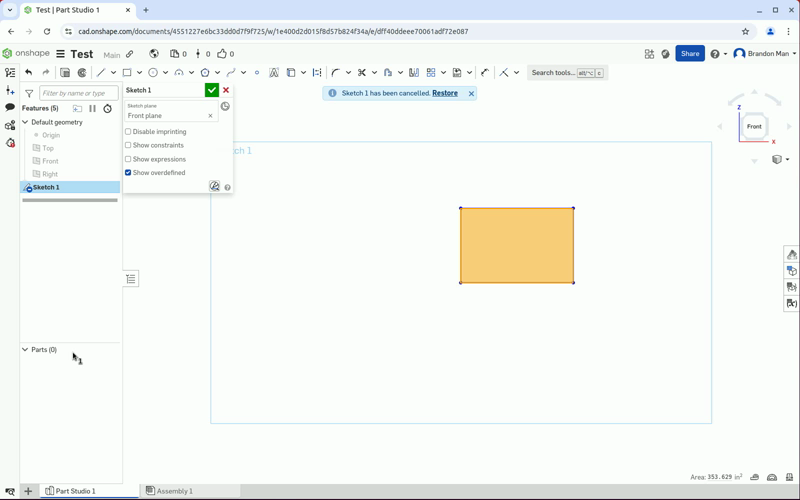
key(shift+y)
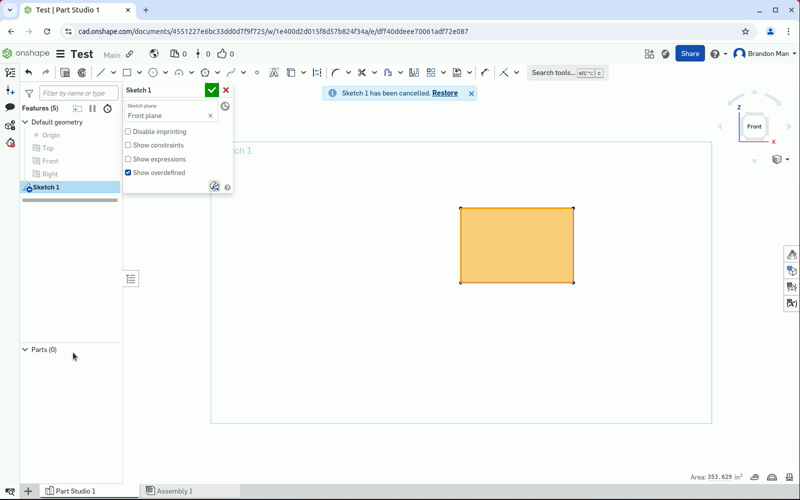
key(shift+e)
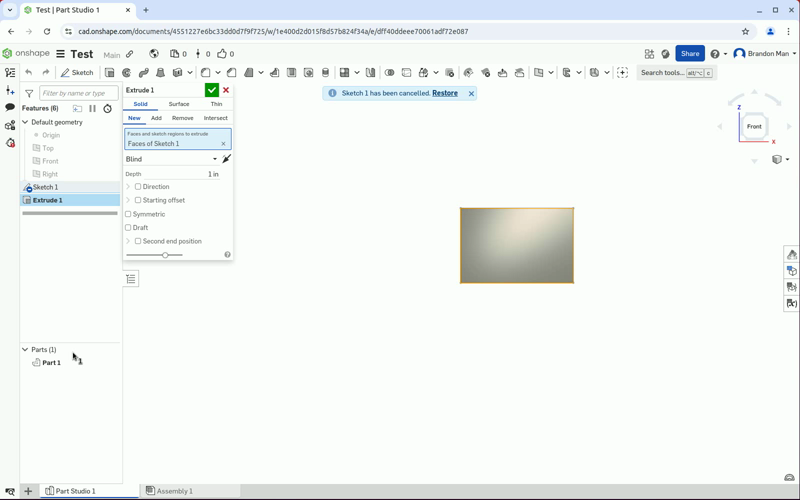
mouse_move(143, 106)
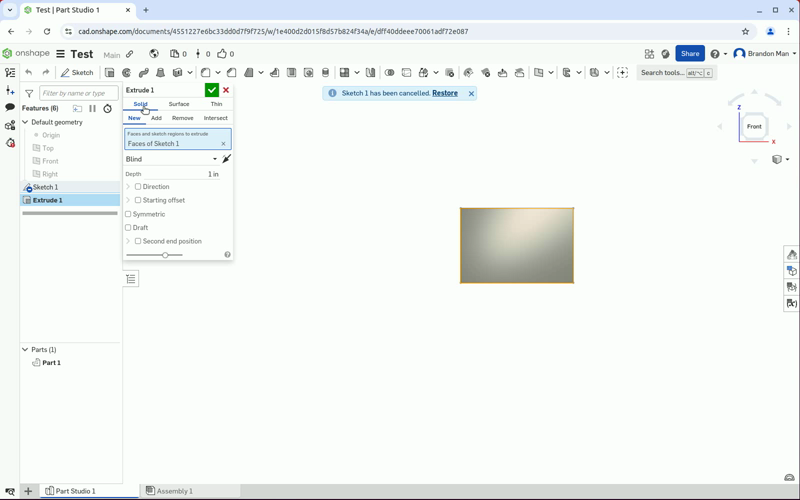
click(143, 106)
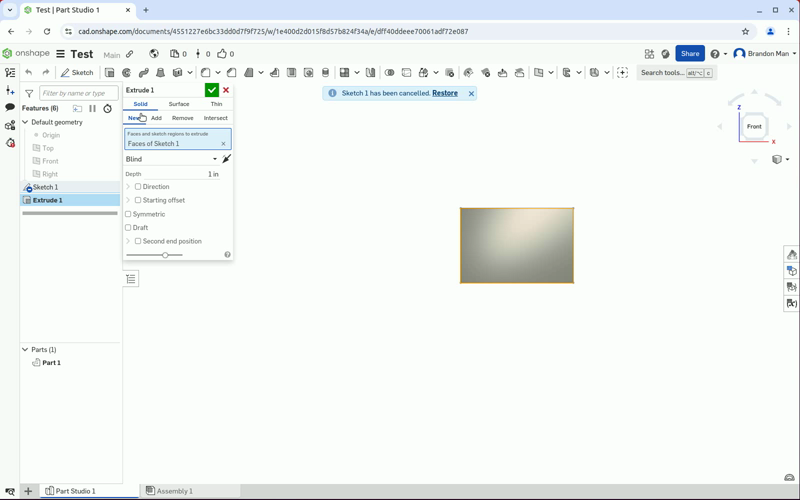
mouse_move(137, 120)
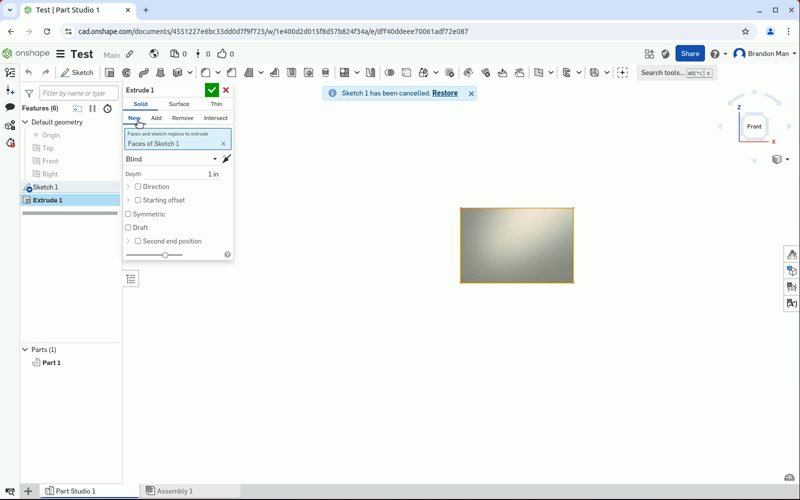
click(137, 120)
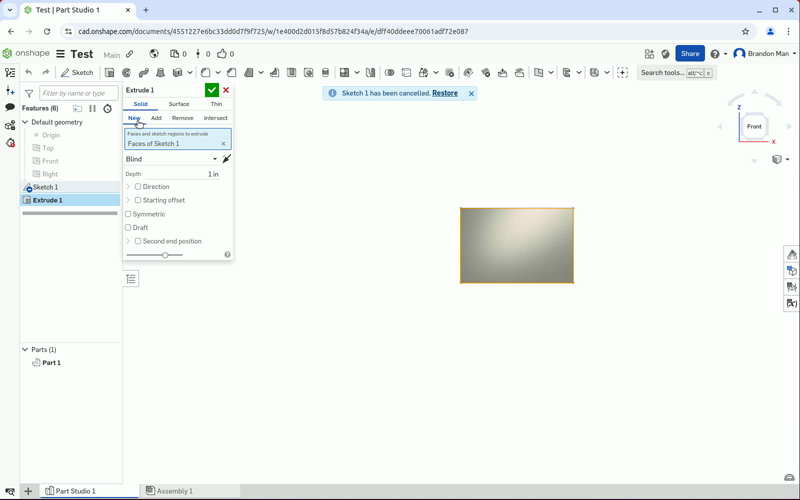
key(tab, 4)
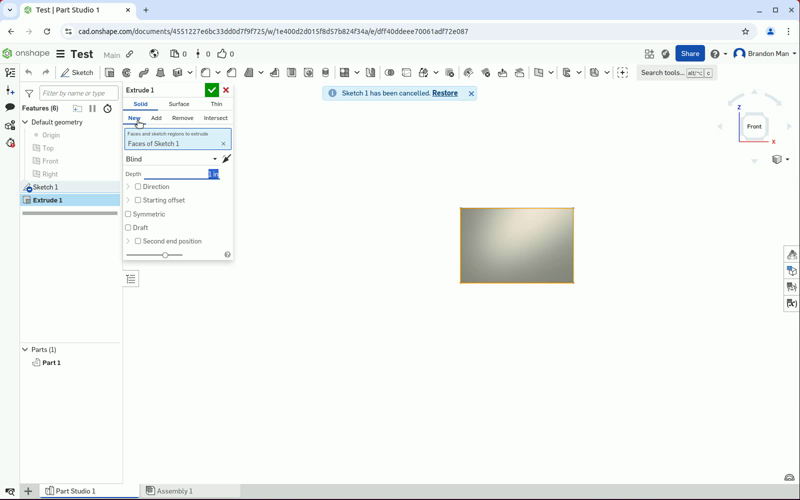
text(15.405)
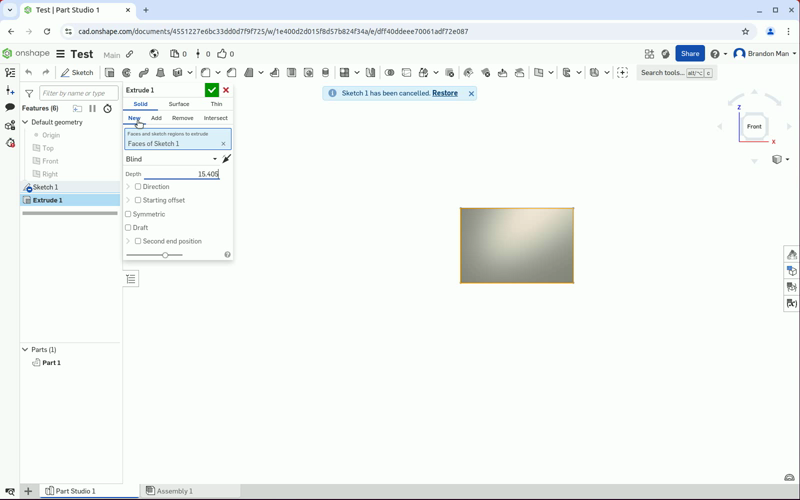
key(enter)
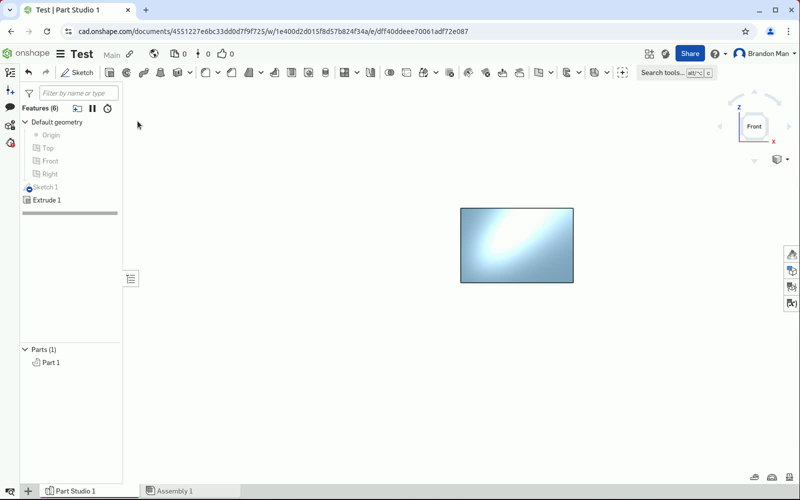
key(shift+h)
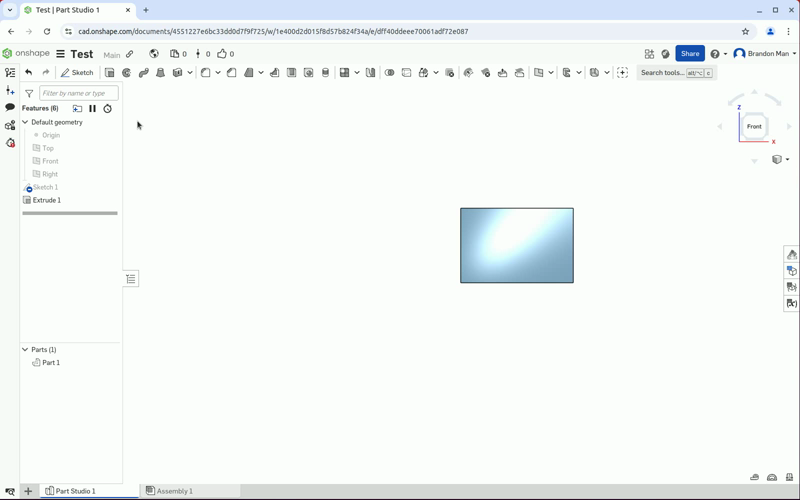
key(shift+h)
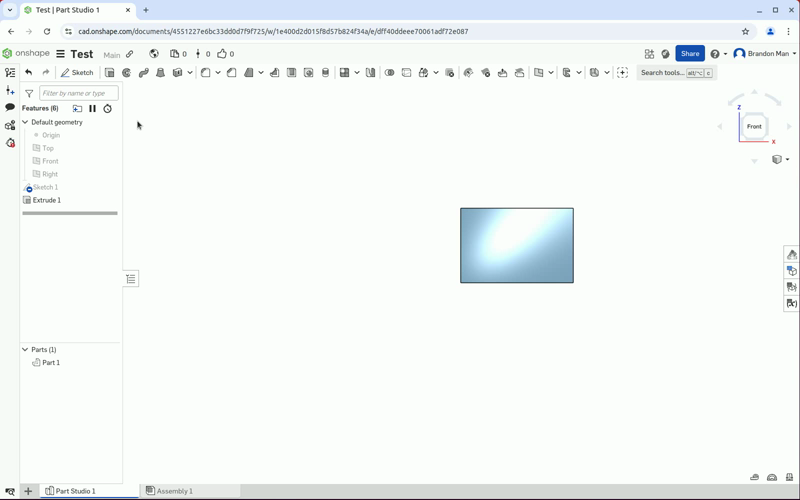
mouse_move(73, 189)
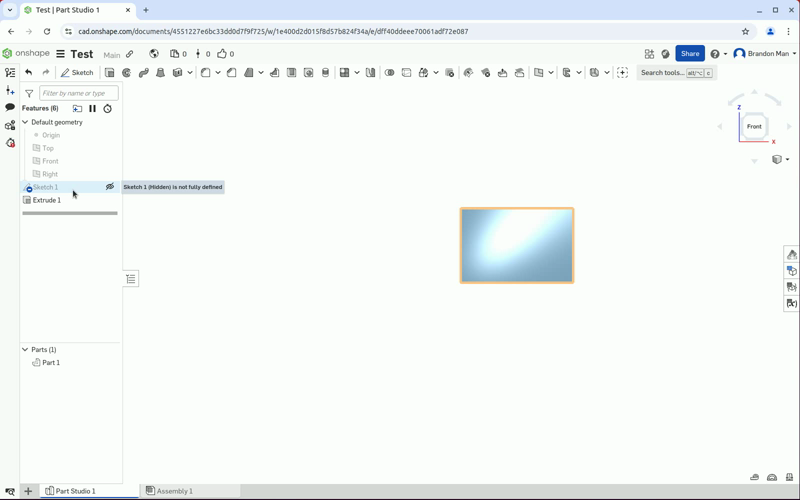
click(73, 189)
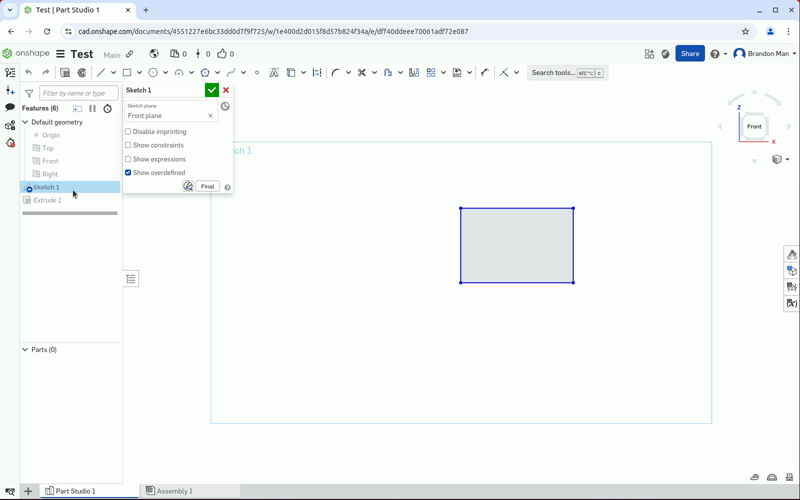
mouse_move(229, 92)
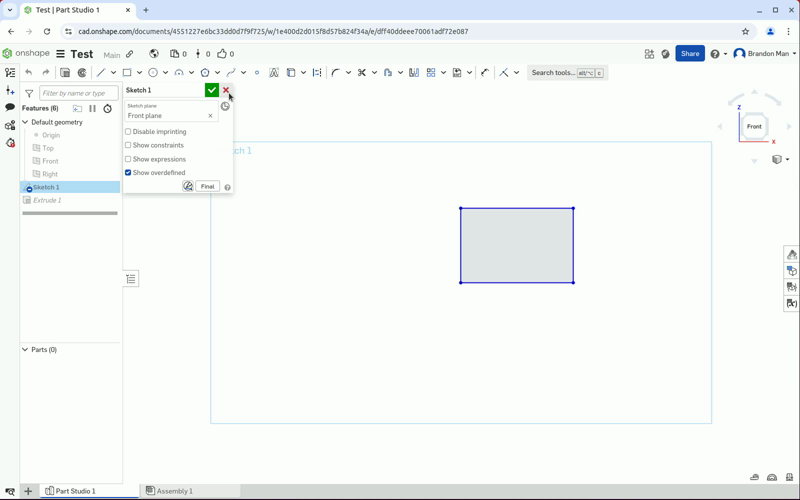
click(229, 92)
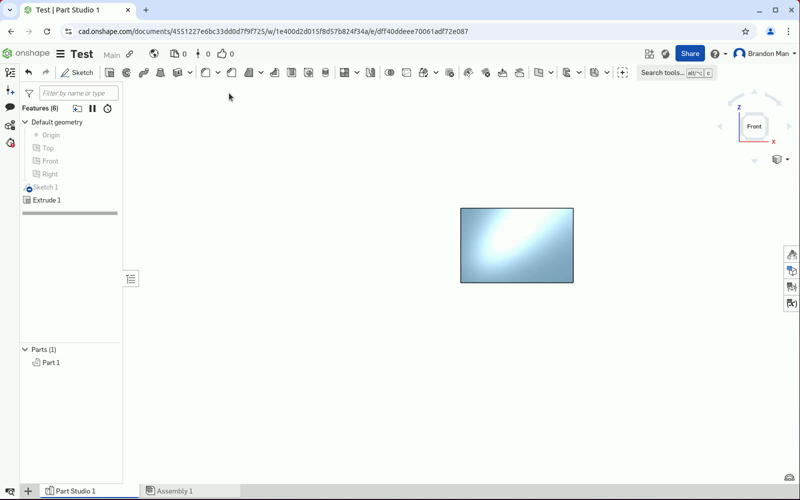
mouse_move(73, 352)
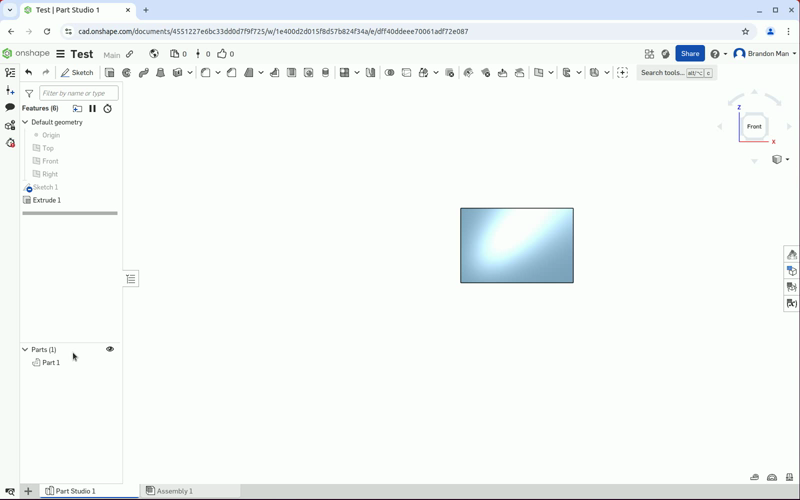
key(y)
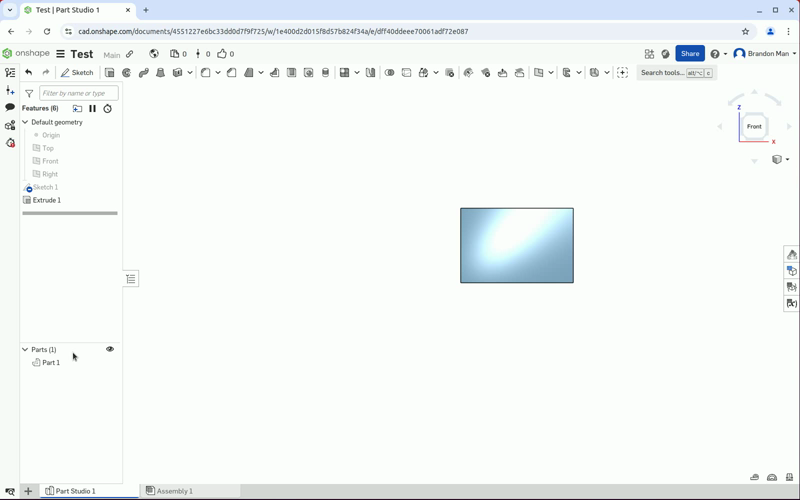
key(shift+p)
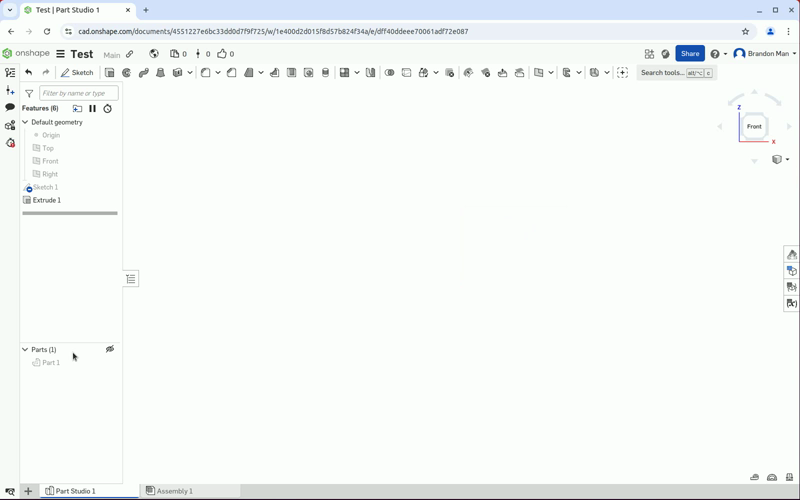
key(space)
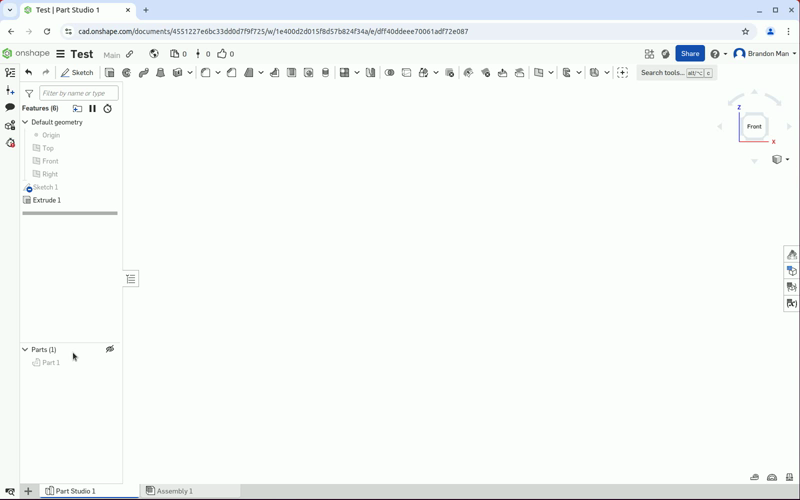
key_down(shift)
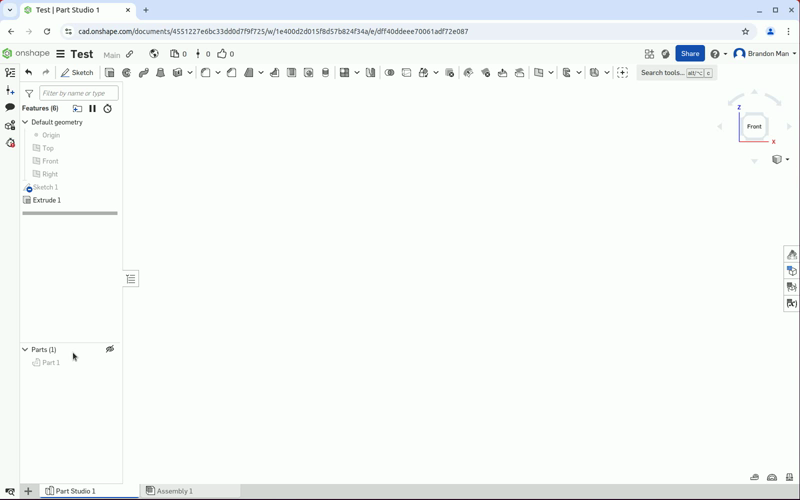
key(down)
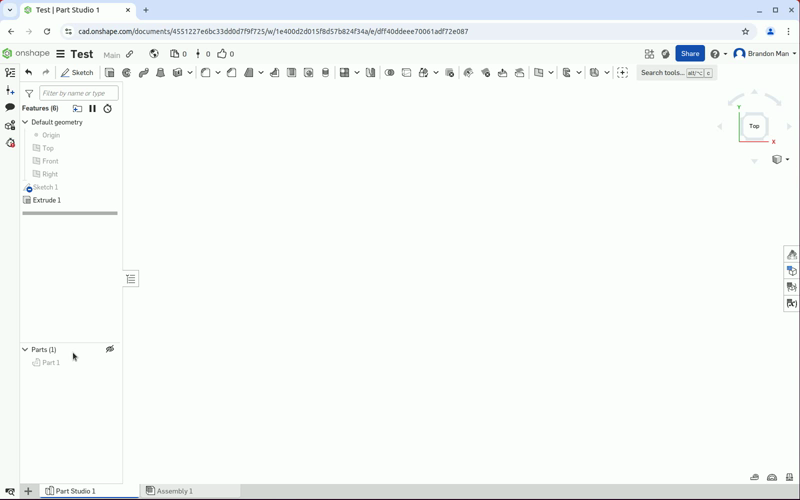
key_up(shift)
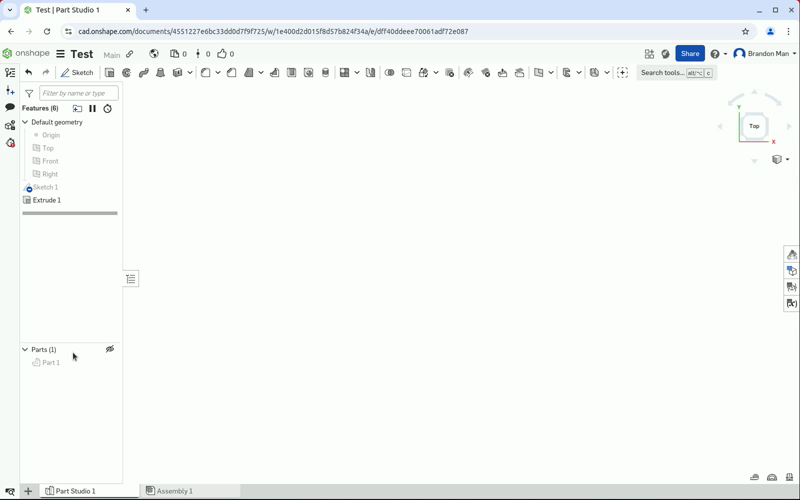
mouse_move(73, 352)
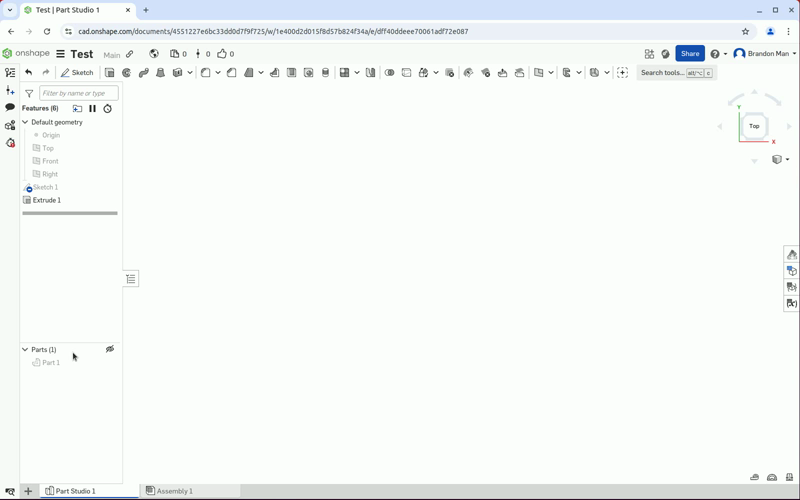
key(shift+y)
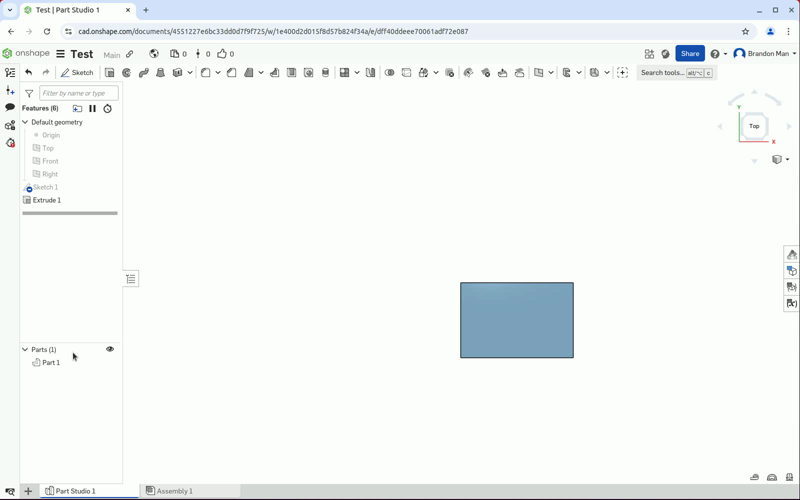
mouse_move(541, 75)
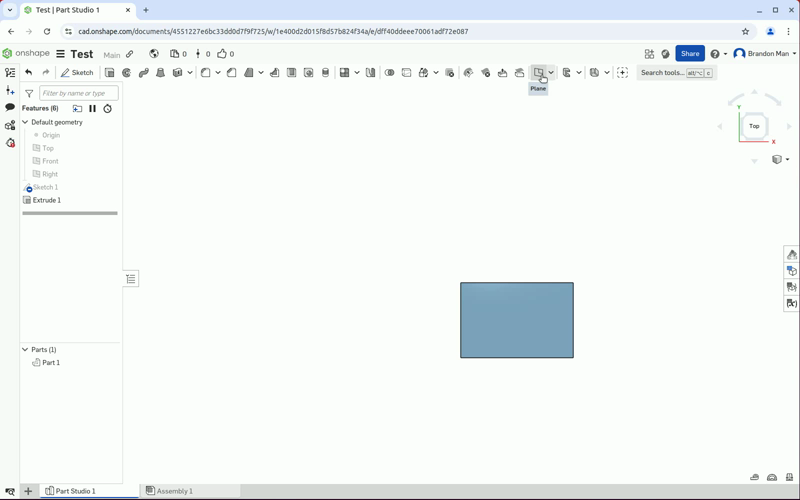
click(541, 75)
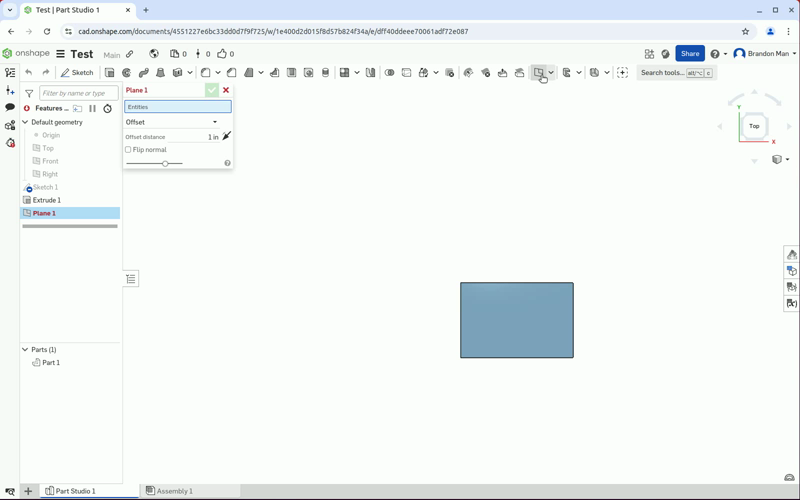
mouse_move(73, 150)
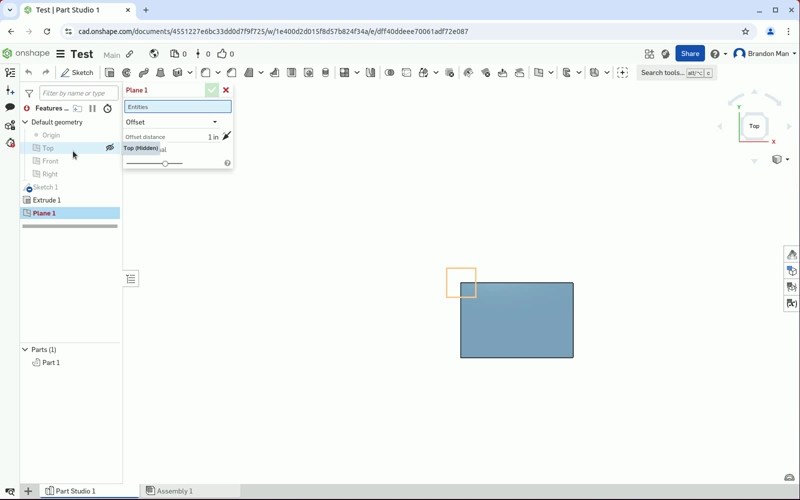
click(73, 150)
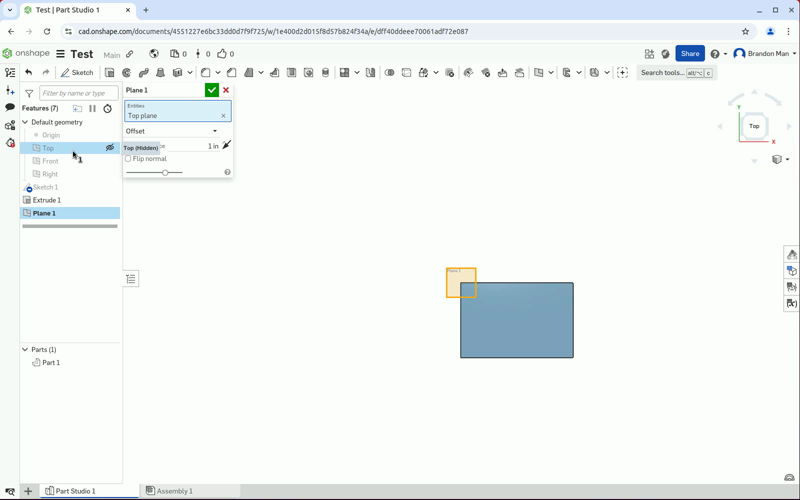
key(tab, 2)
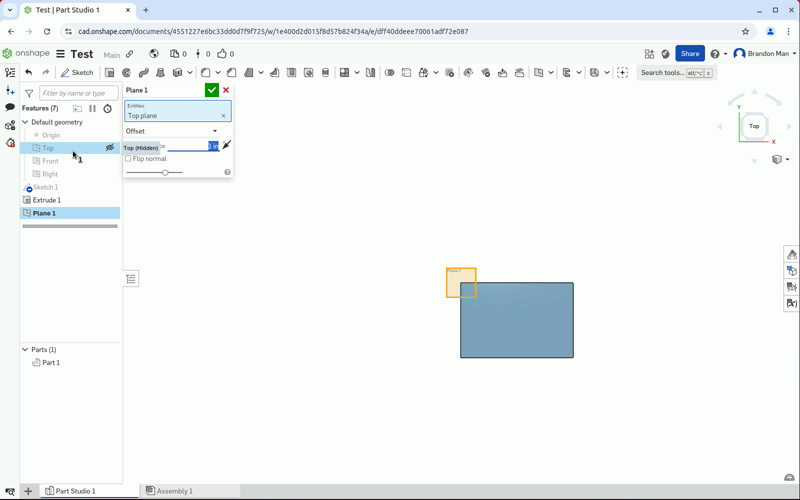
text(15.405)
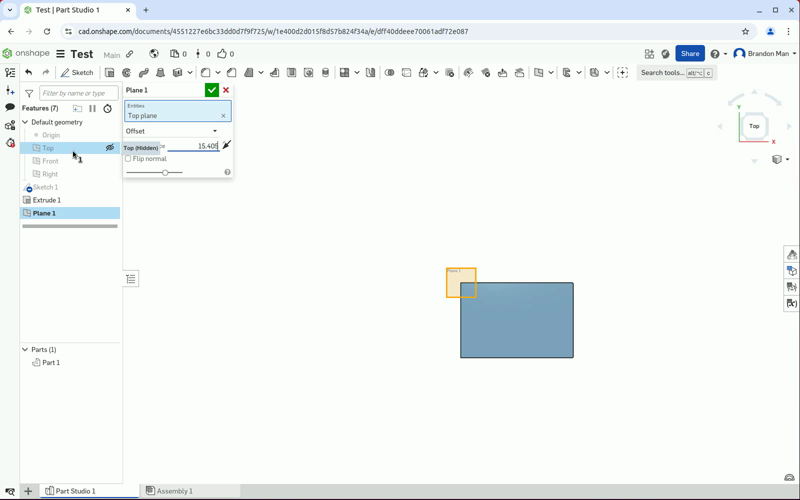
key(enter, 2)
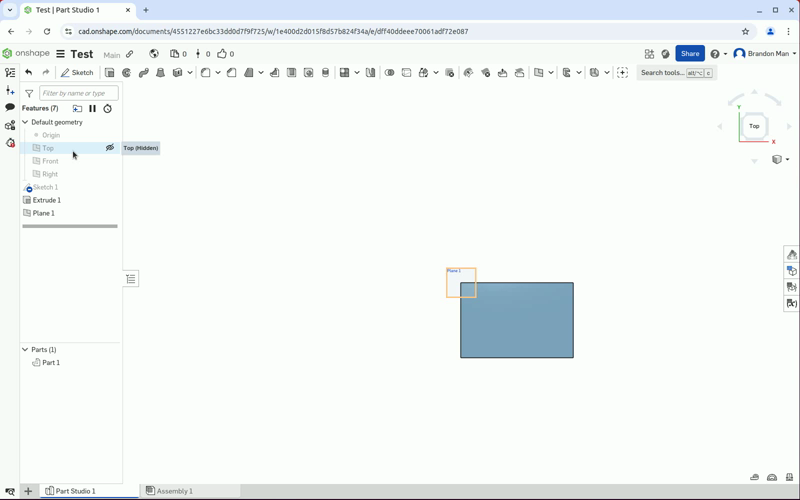
key(shift+s)
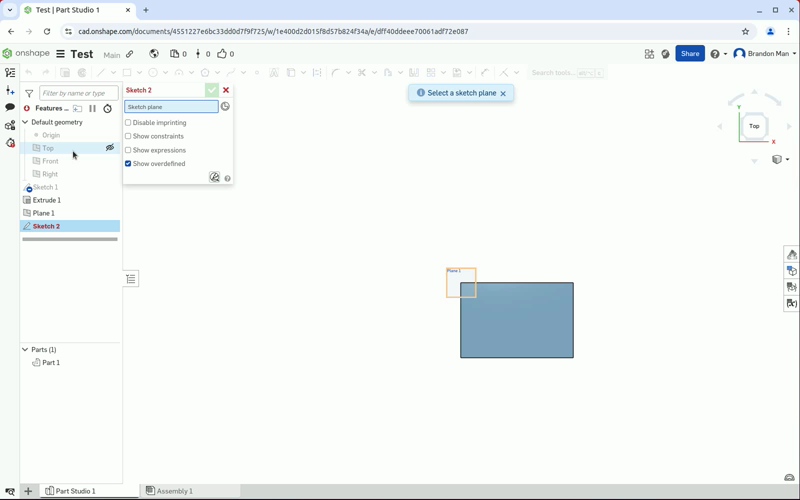
mouse_move(73, 215)
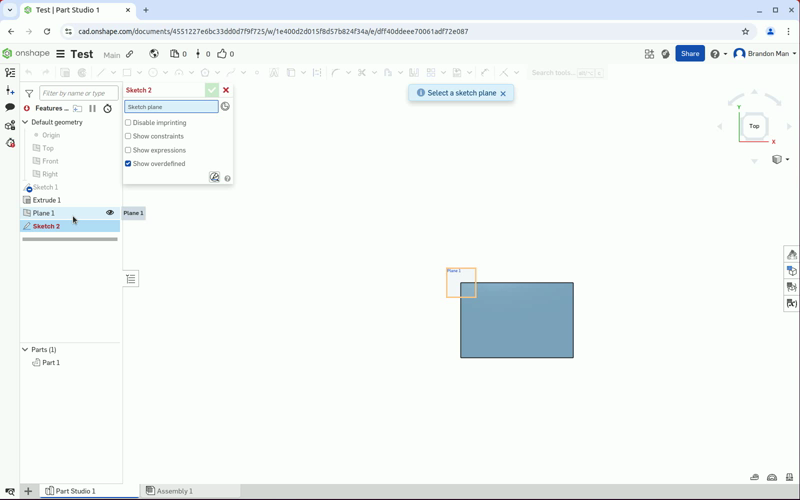
click(73, 215)
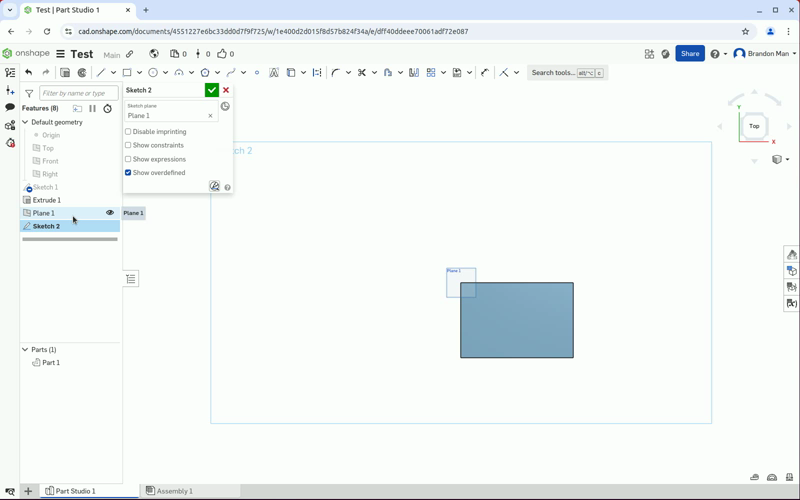
mouse_move(73, 352)
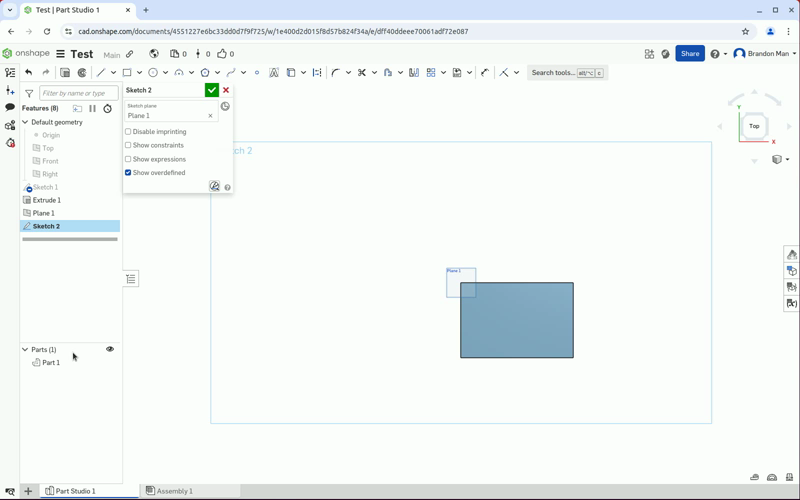
key(y)
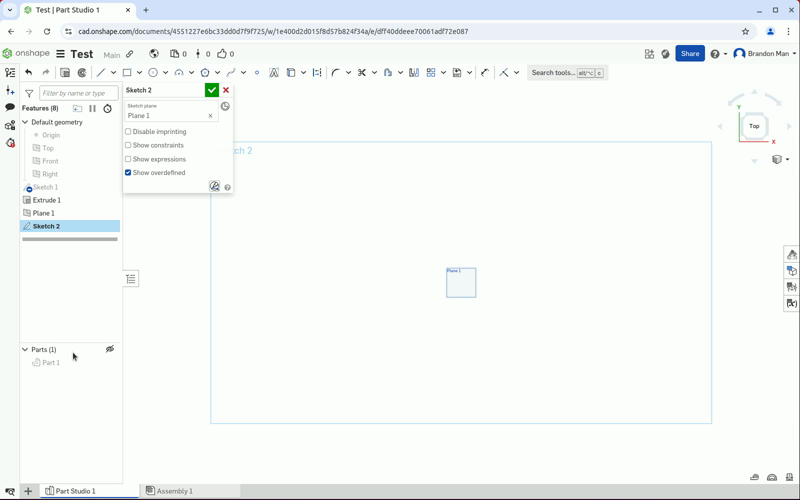
key(l)
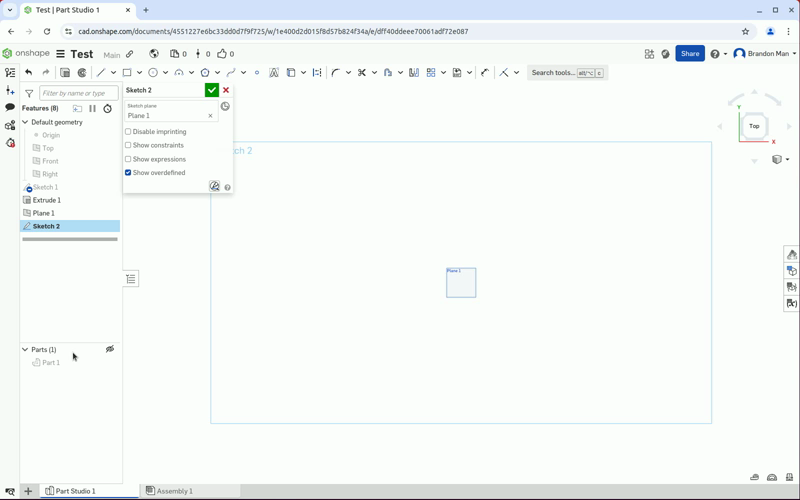
key_down(shift)
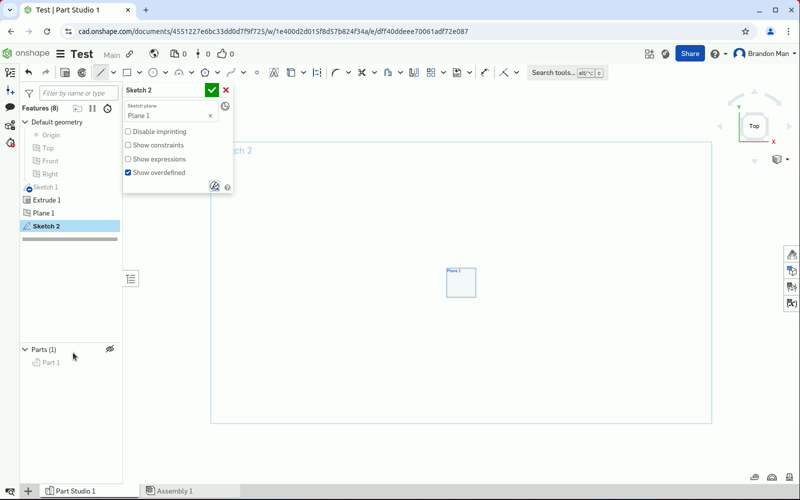
mouse_move(460, 282)
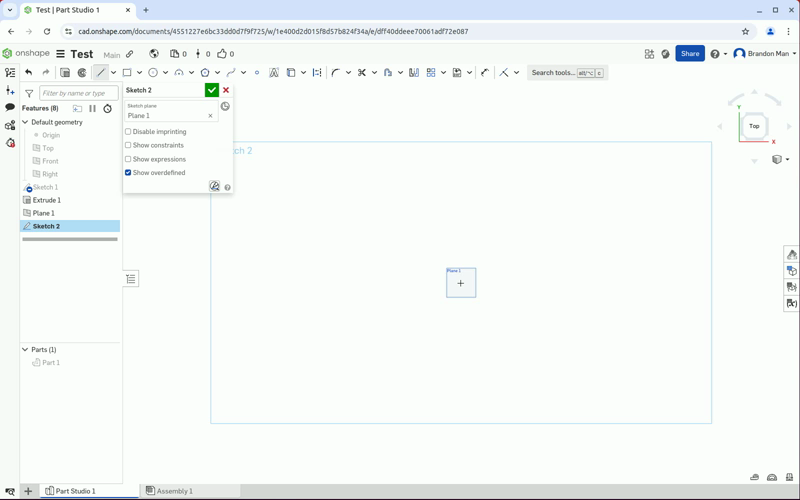
click(460, 282)
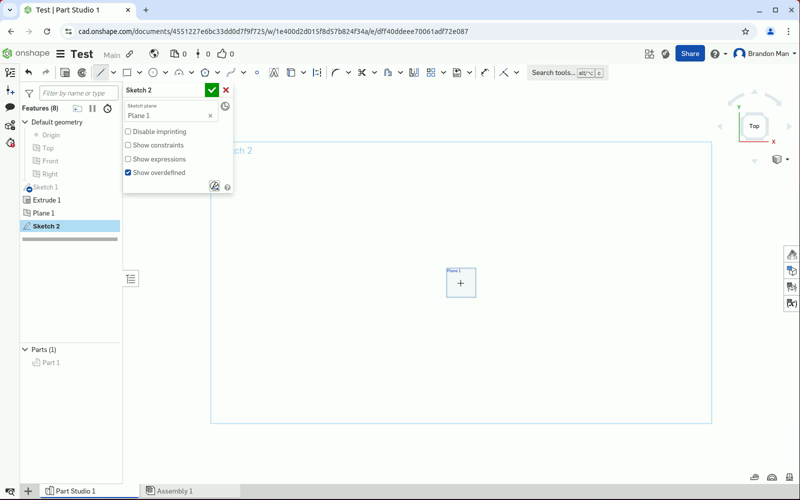
key_up(shift)
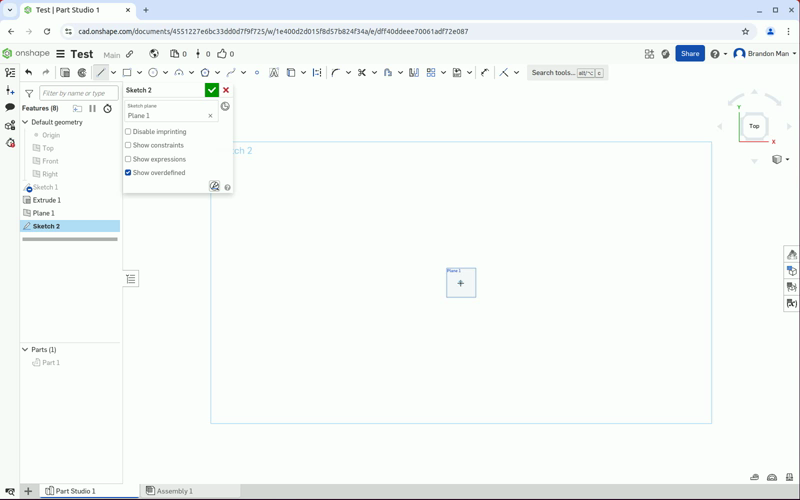
key_down(shift)
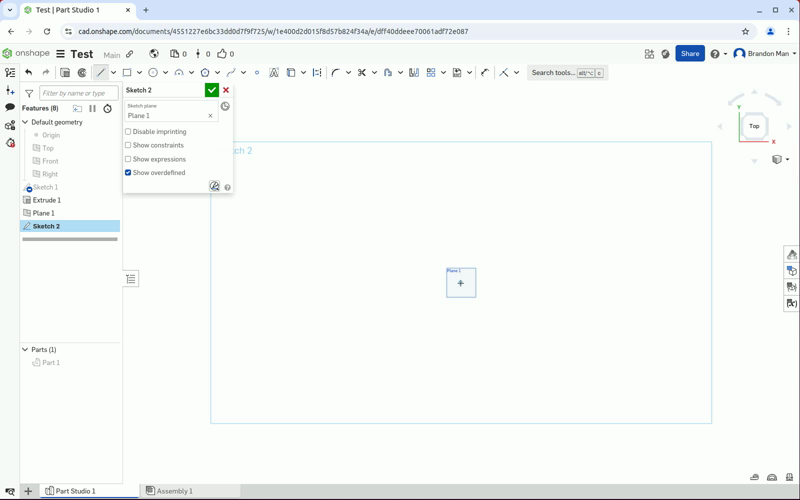
mouse_move(535, 357)
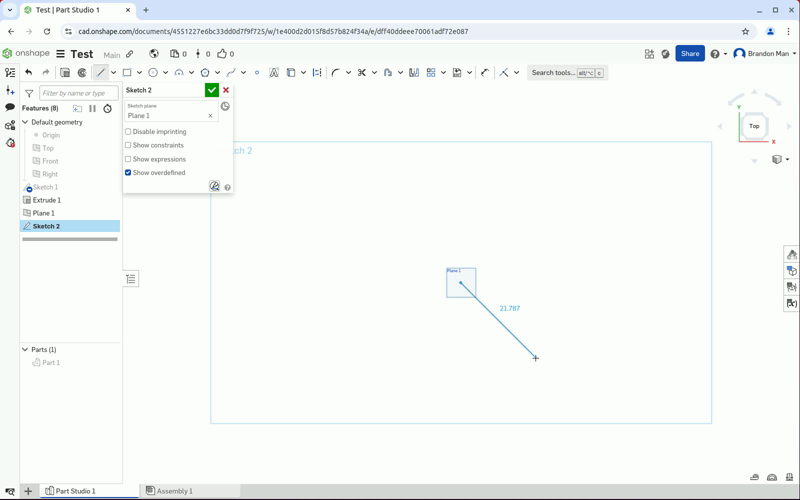
click(535, 357)
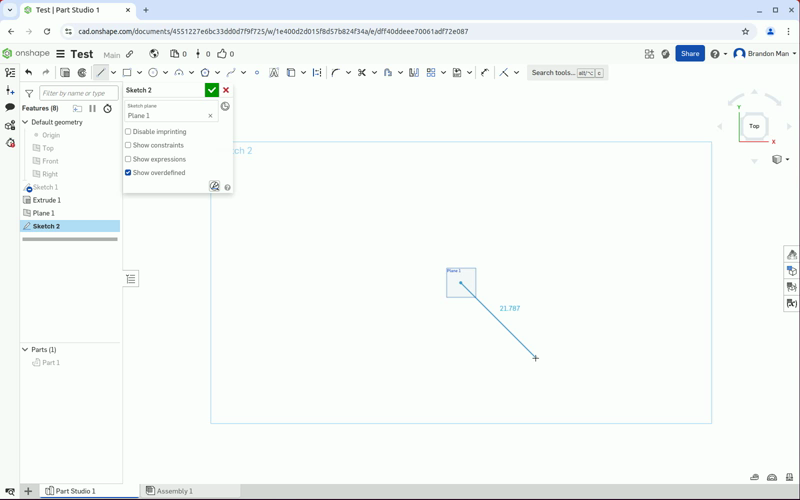
key_up(shift)
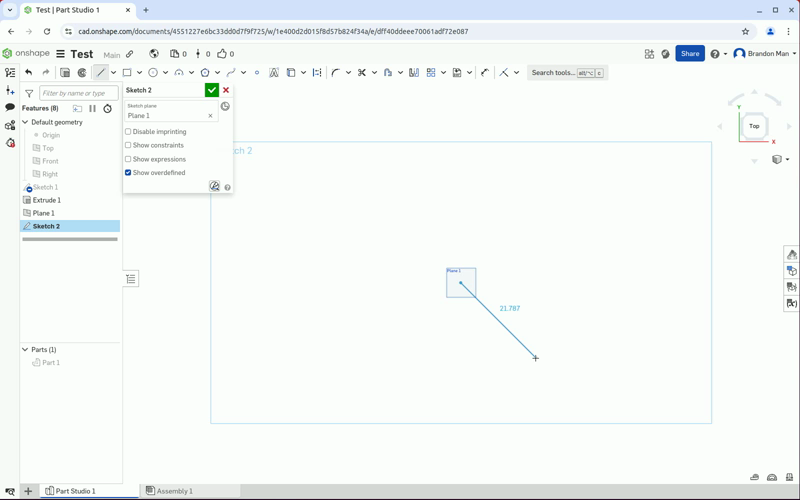
key_down(shift)
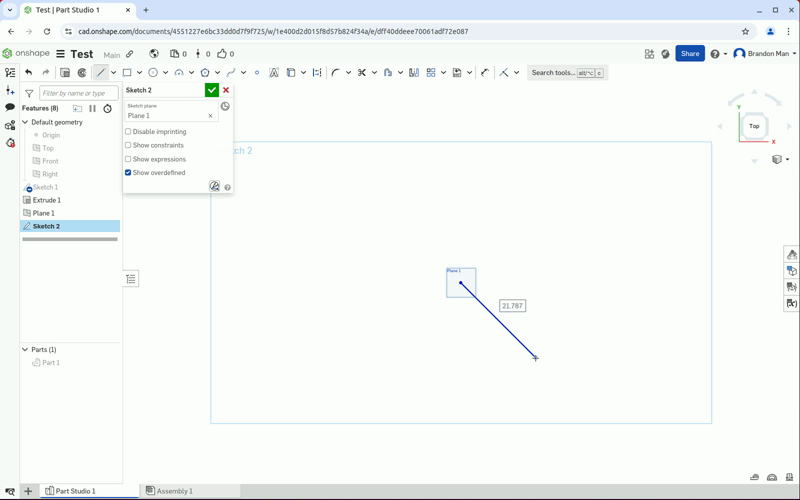
mouse_move(565, 357)
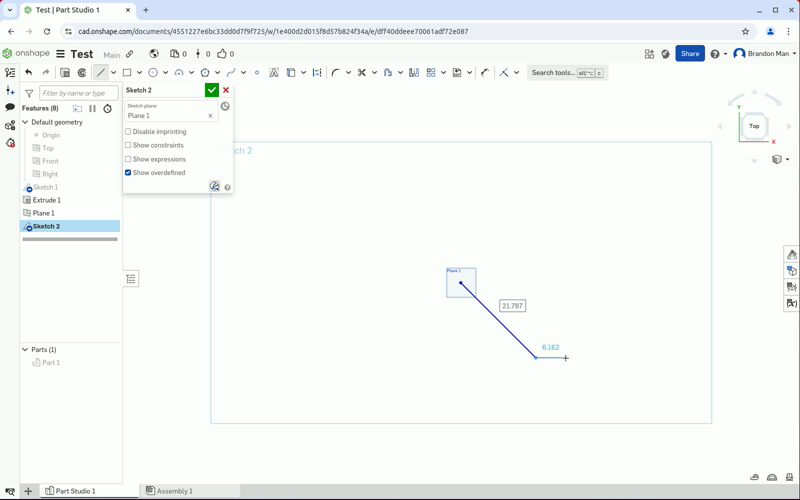
mouse_move(573, 357)
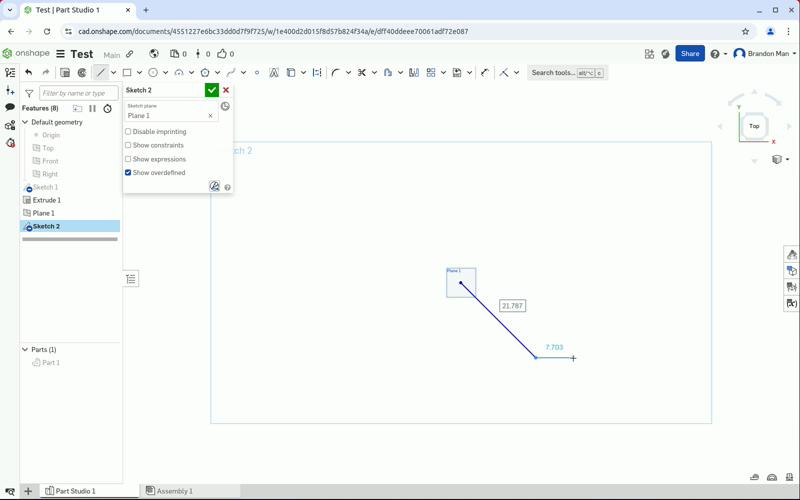
click(573, 357)
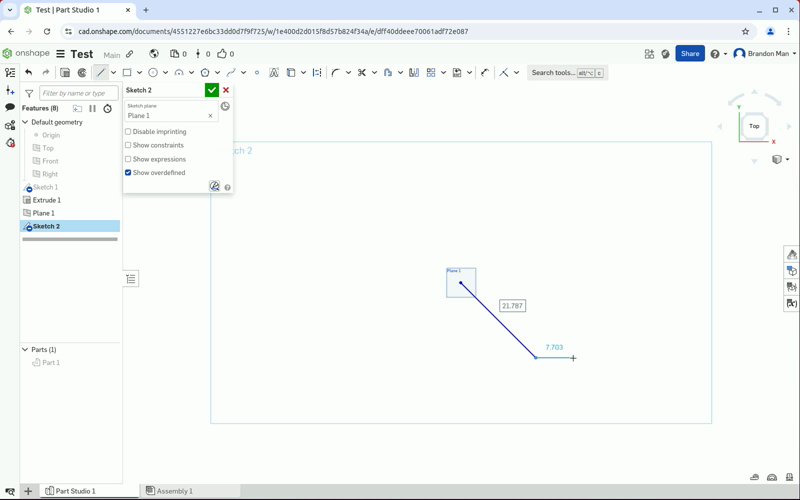
key_up(shift)
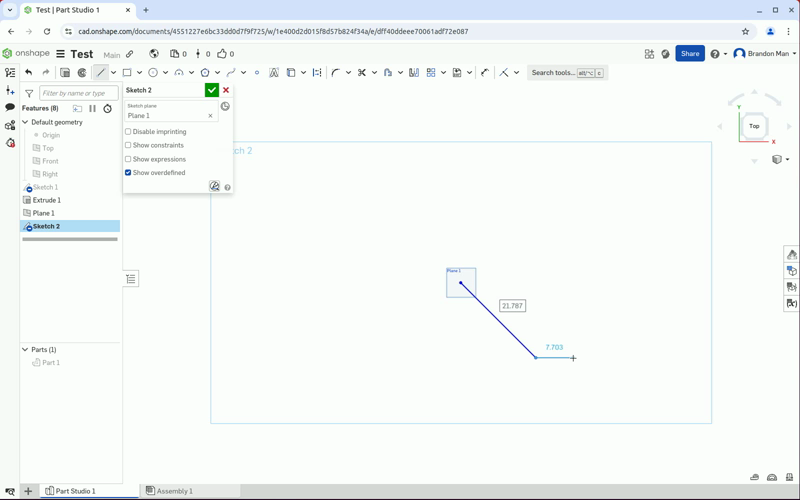
key_down(shift)
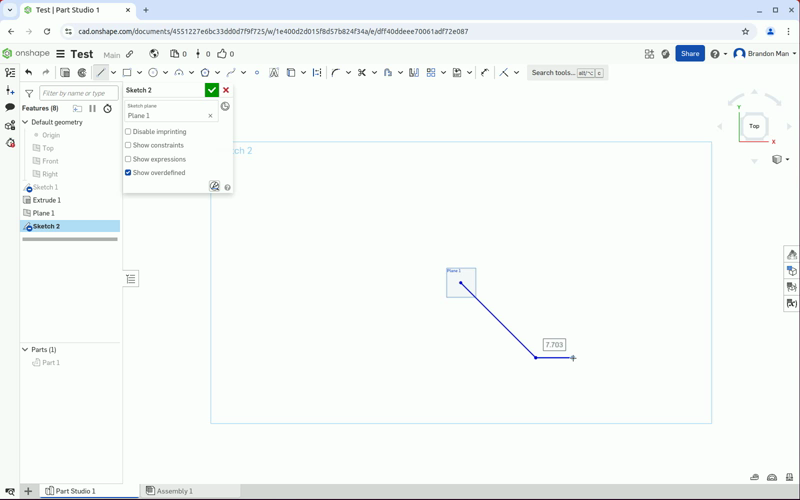
mouse_move(589, 357)
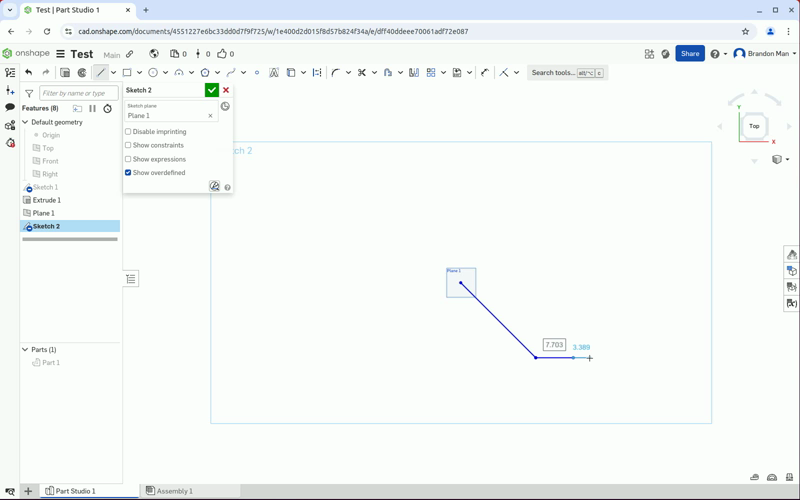
mouse_move(573, 339)
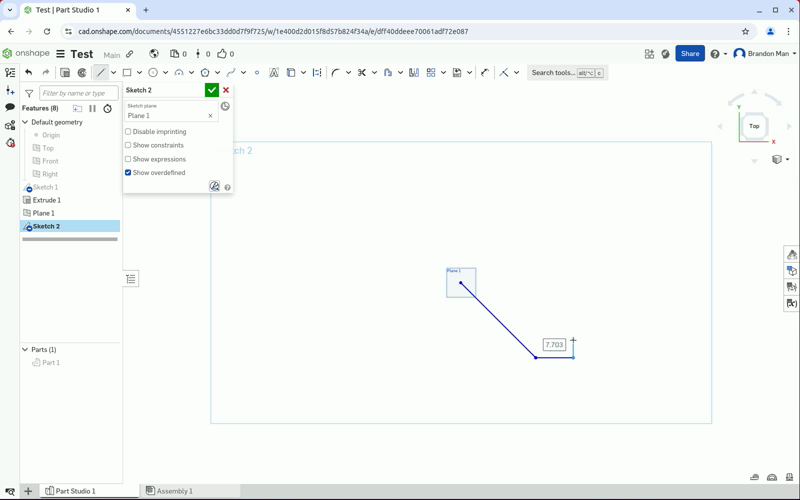
click(573, 339)
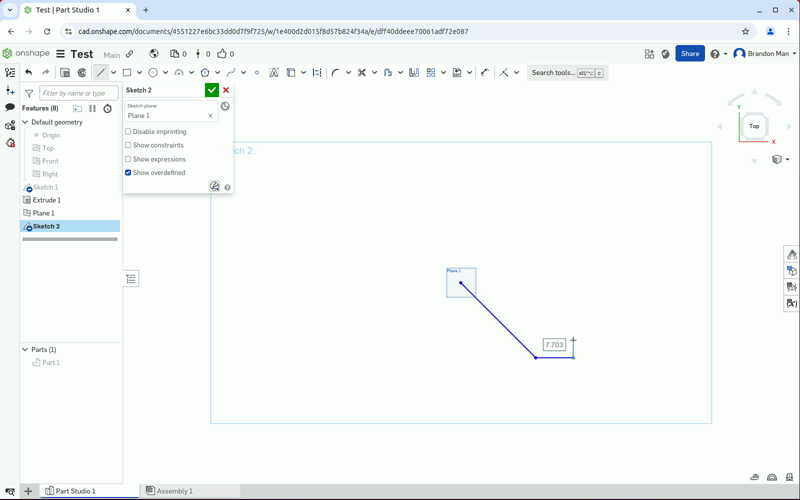
key_up(shift)
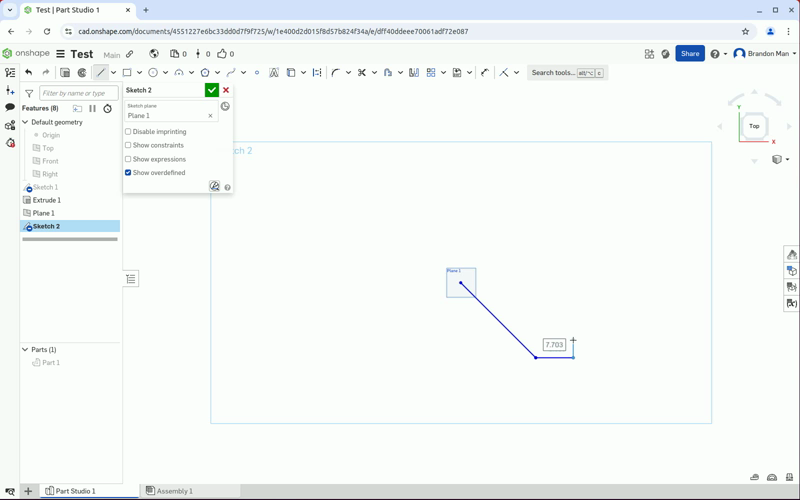
key_down(shift)
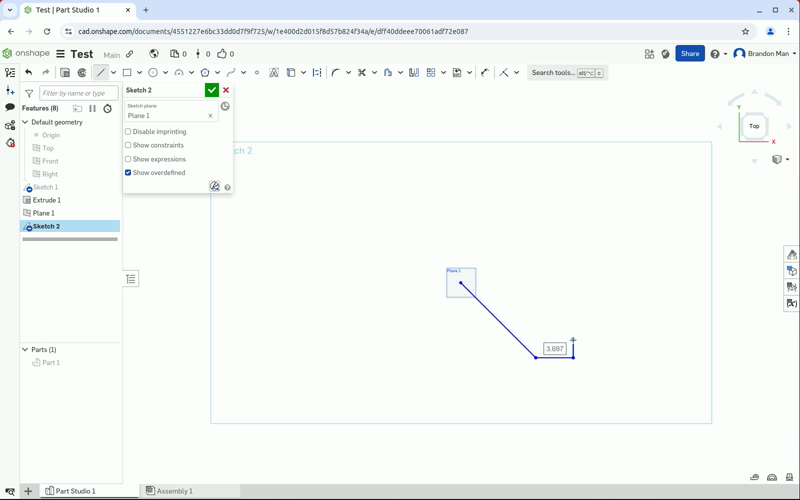
mouse_move(517, 282)
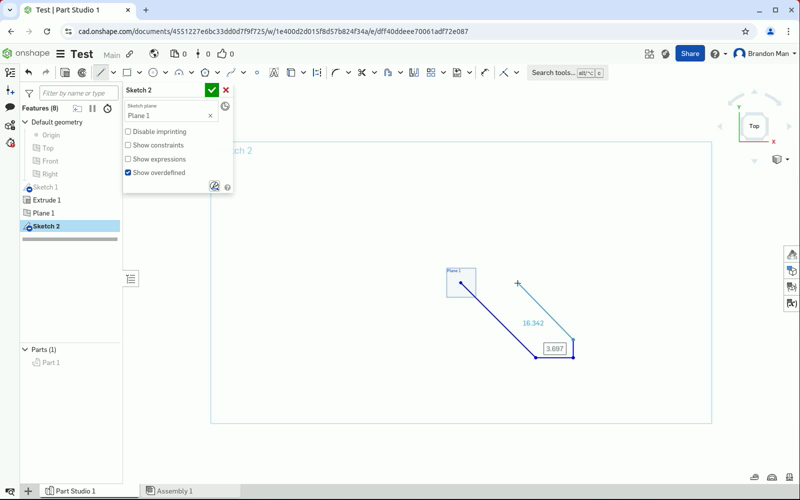
click(517, 282)
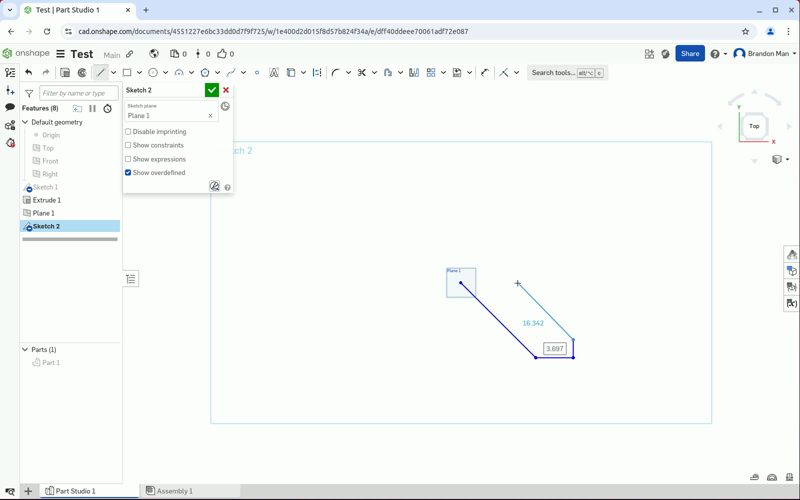
key_up(shift)
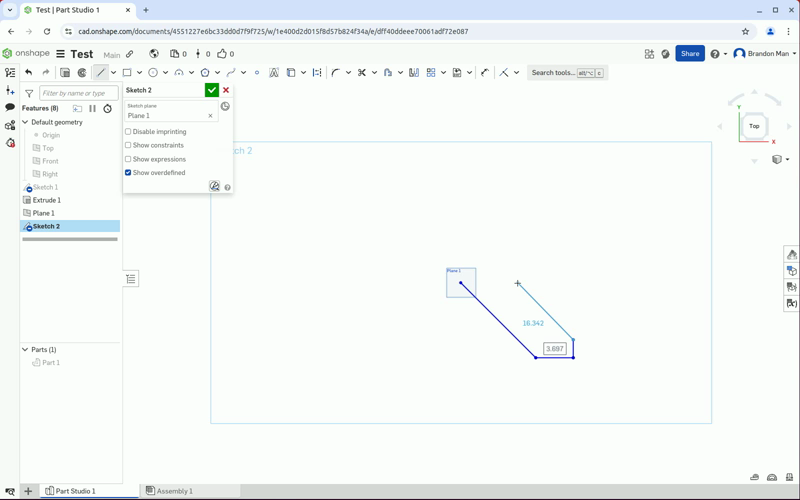
mouse_move(547, 282)
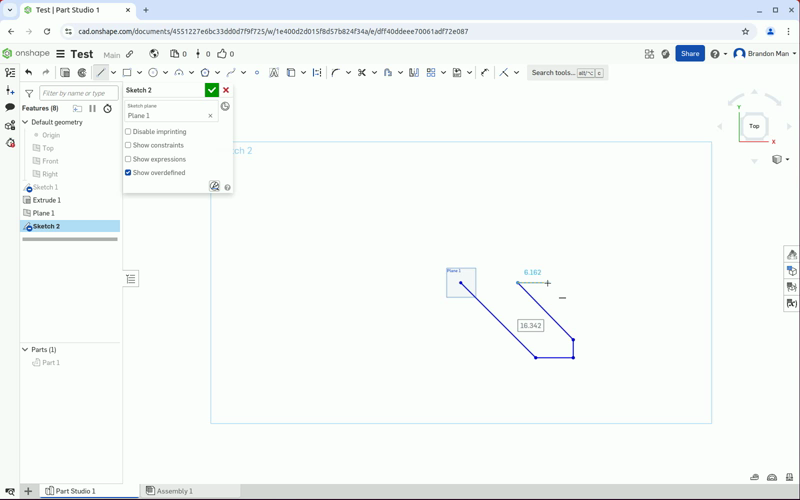
key_down(shift)
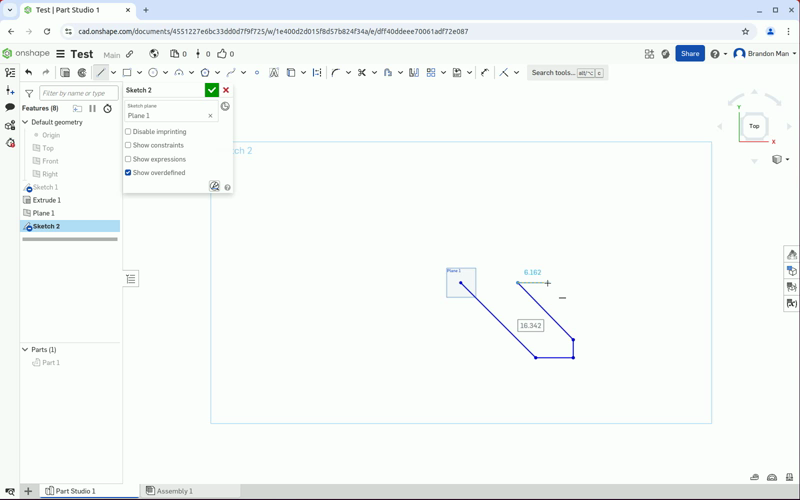
mouse_move(460, 282)
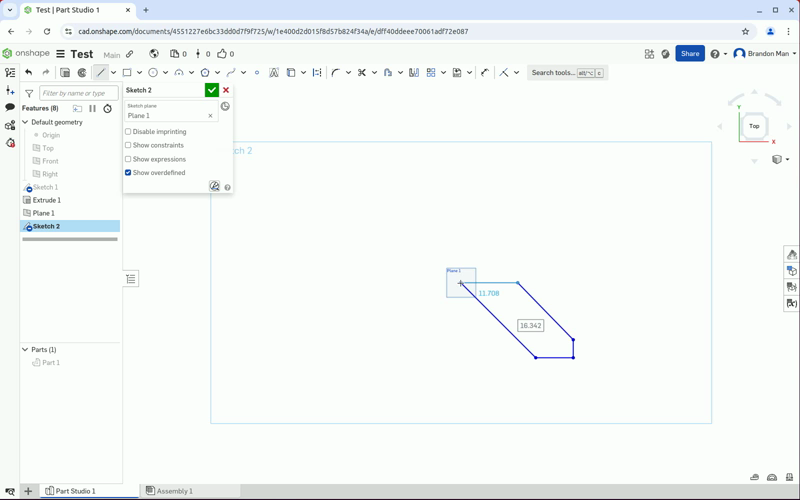
key_up(shift)
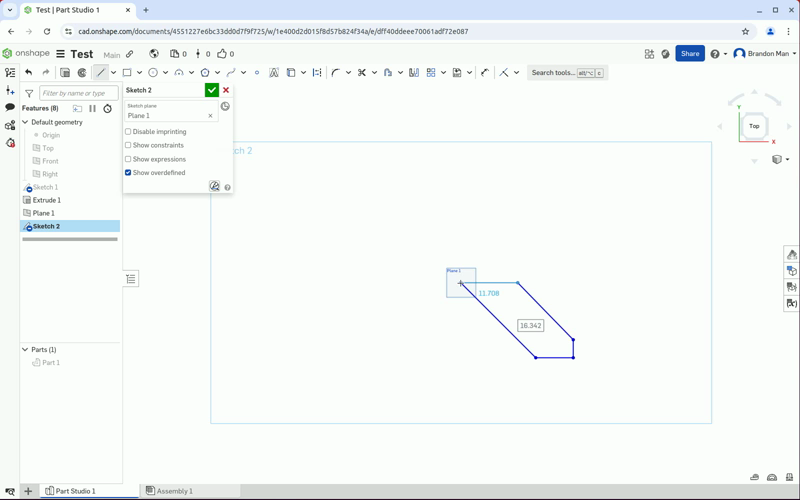
click(460, 282)
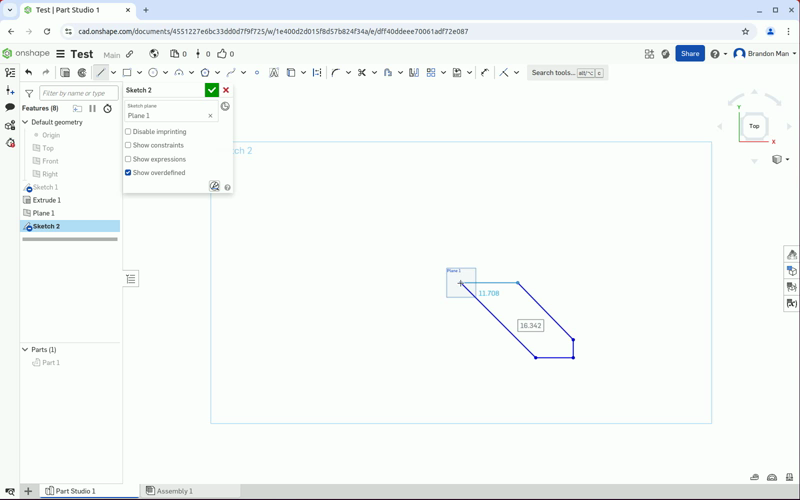
key(esc)
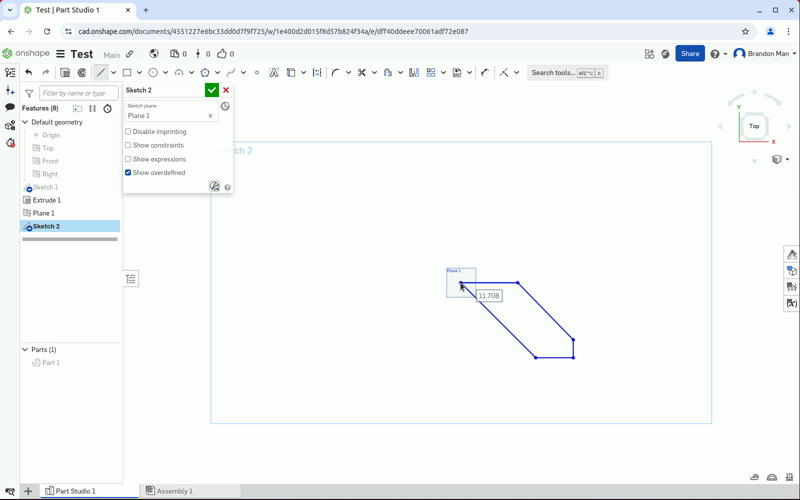
mouse_move(523, 326)
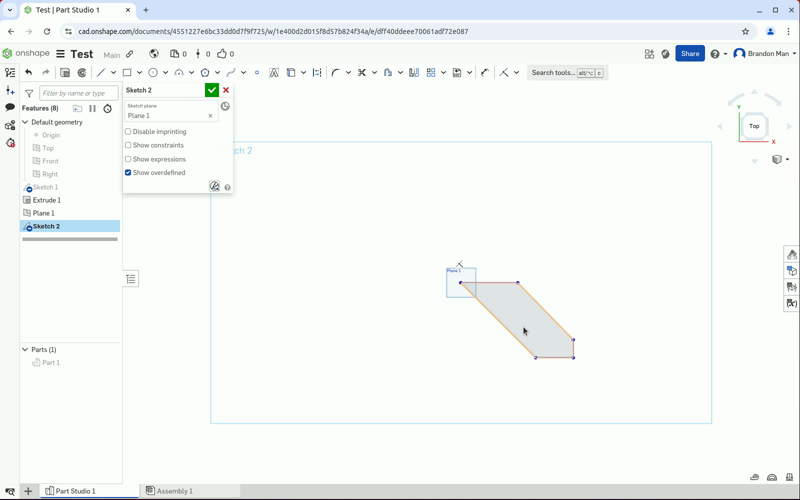
click(523, 326)
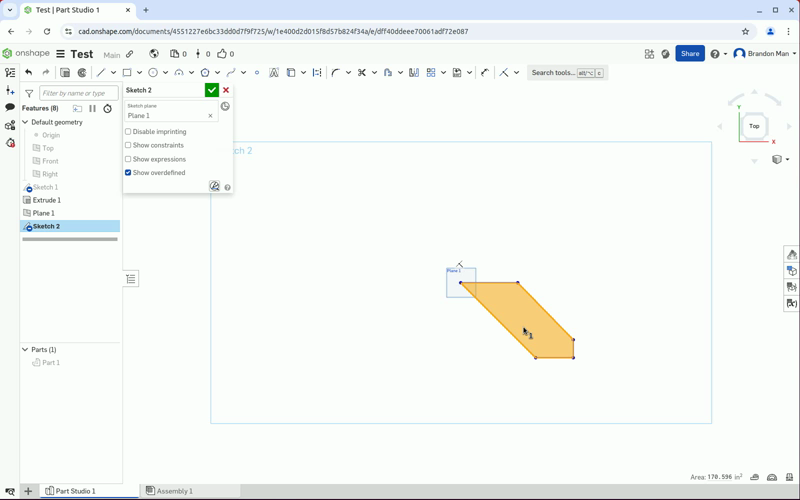
mouse_move(73, 352)
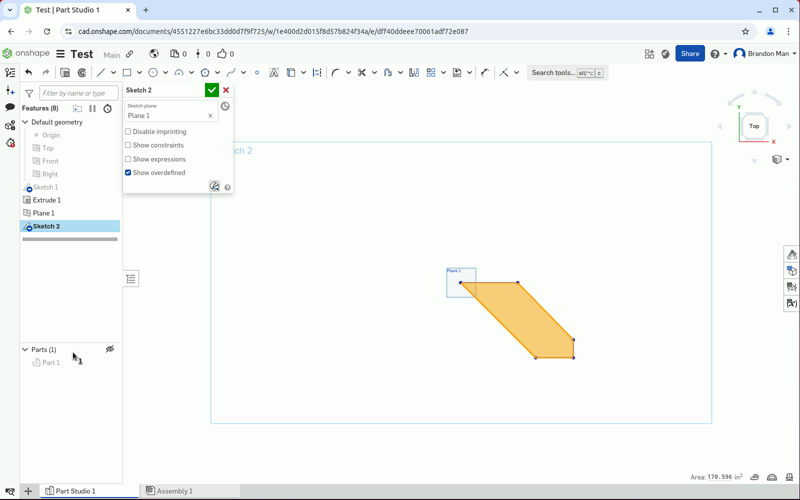
key(shift+y)
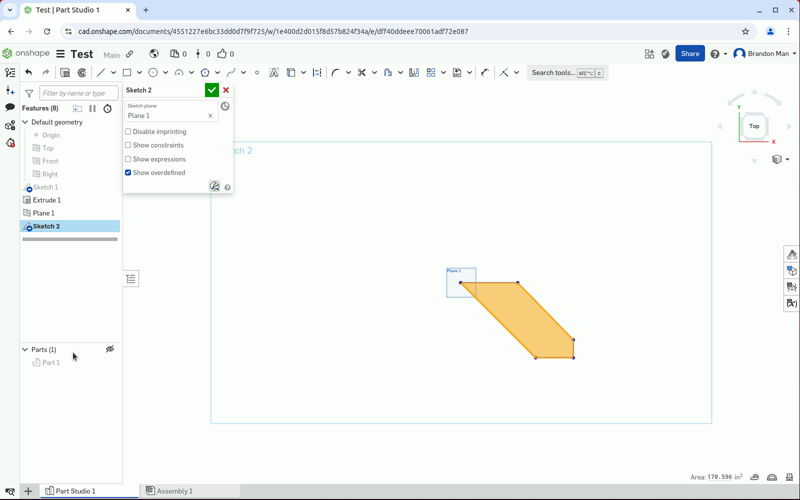
key(shift+e)
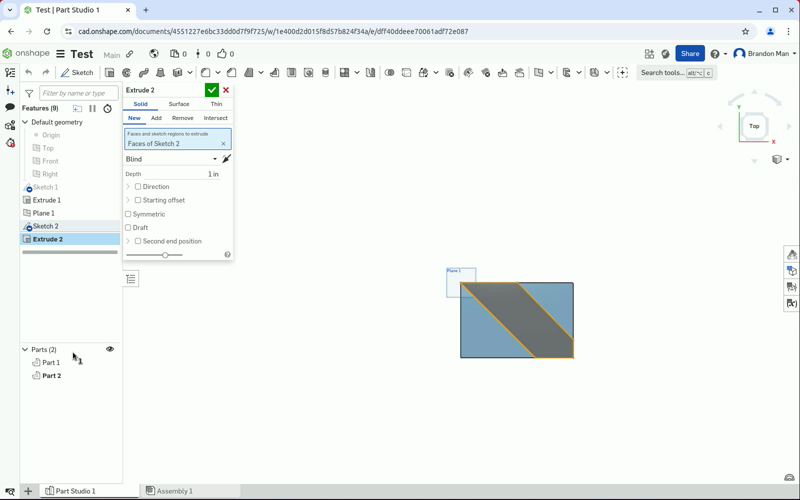
mouse_move(143, 106)
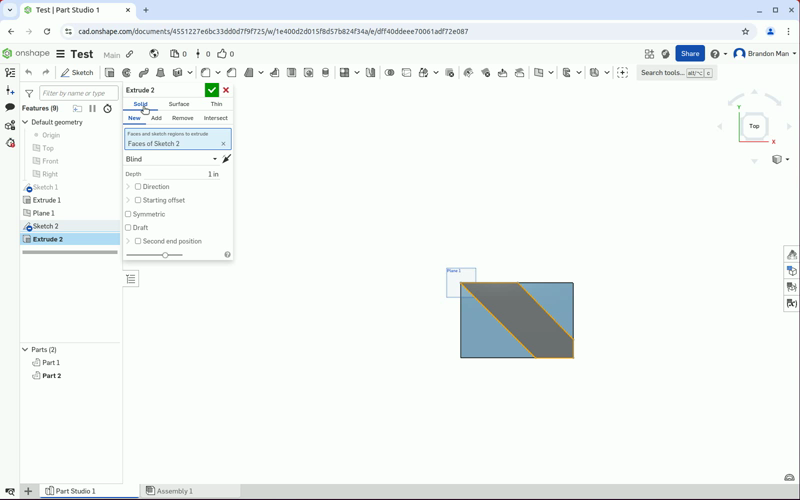
click(143, 106)
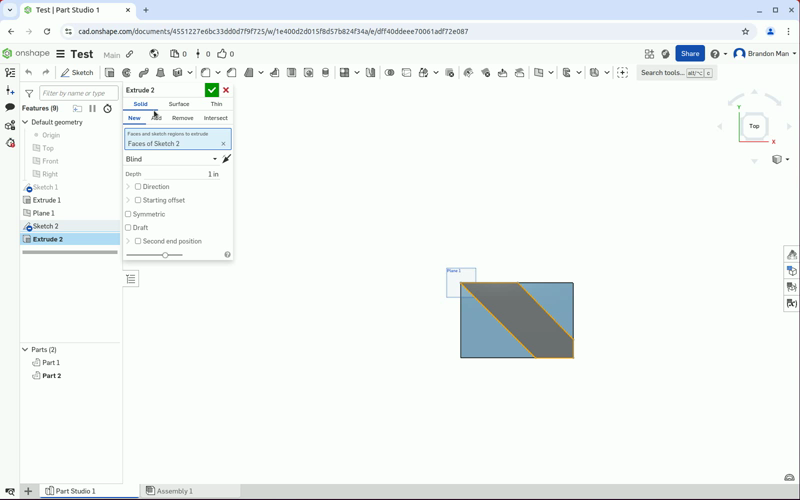
mouse_move(186, 120)
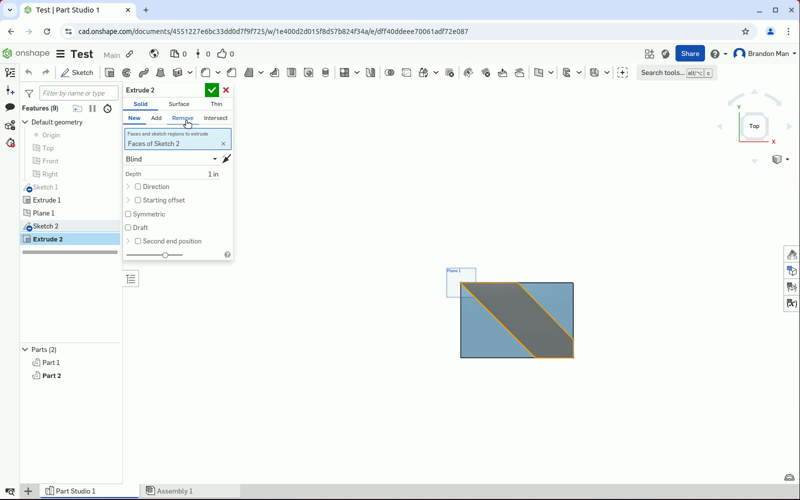
click(186, 120)
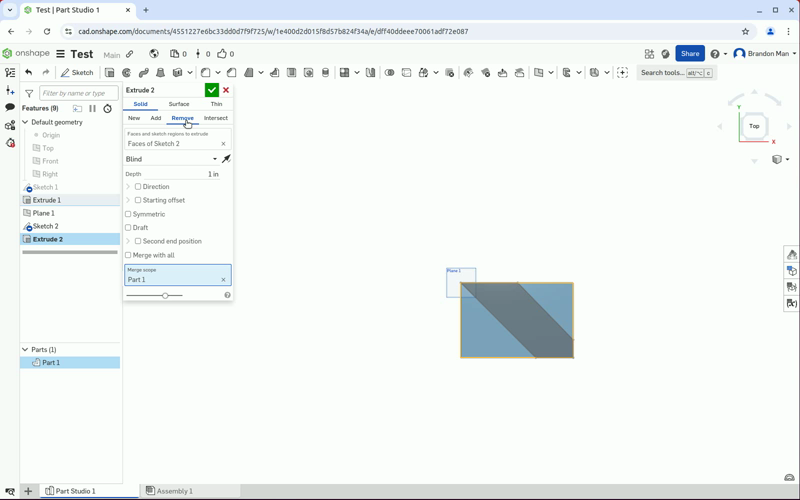
key(tab, 4)
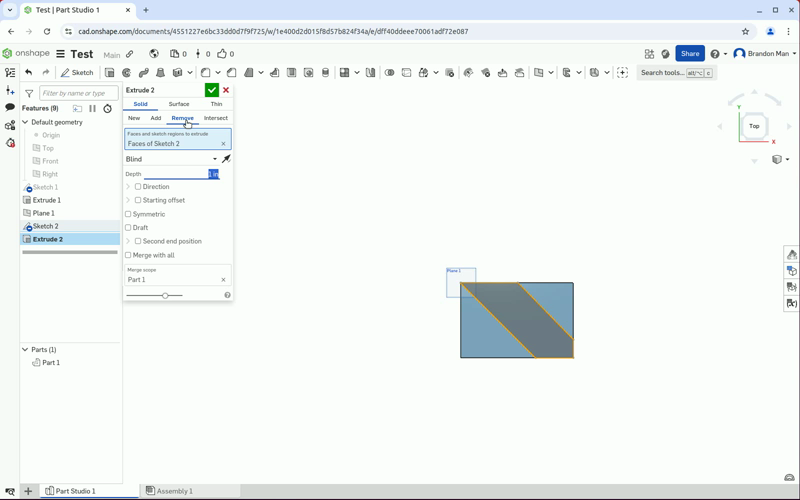
text(7.703)
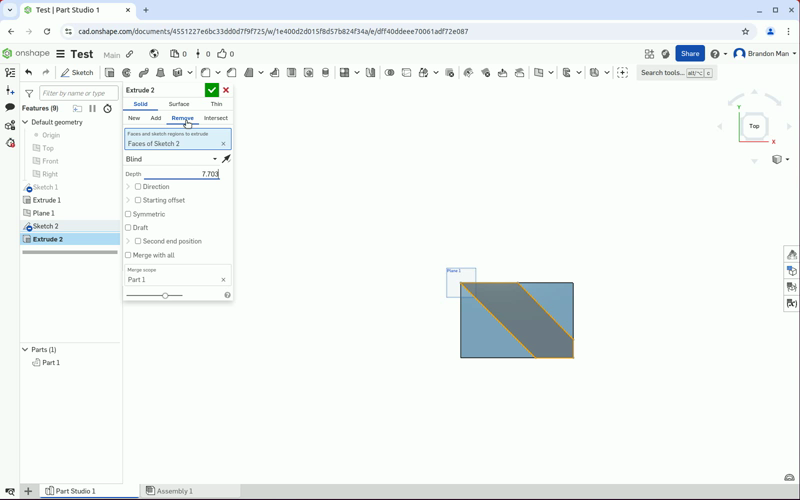
key(tab, 6)
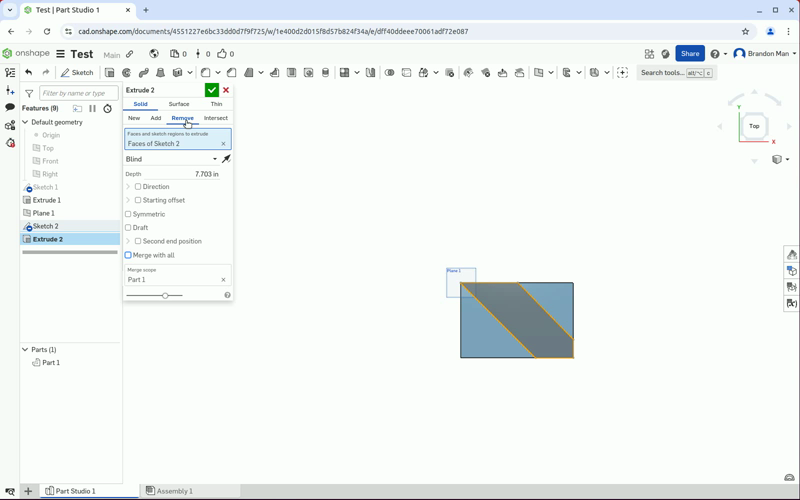
key(space)
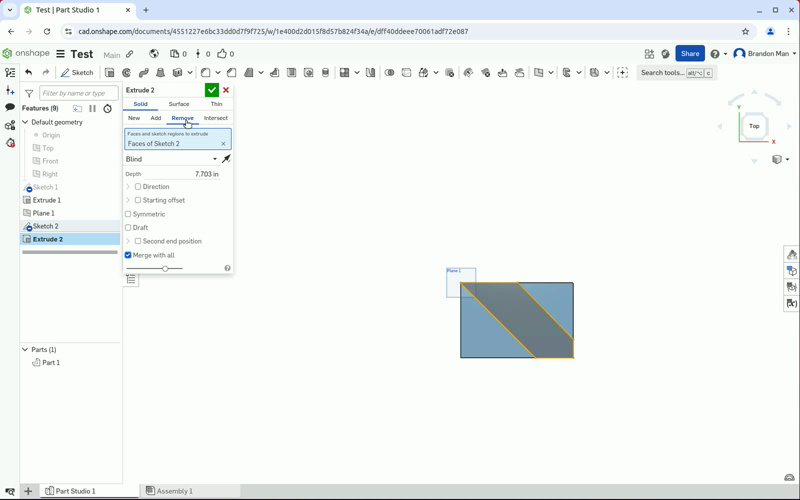
key(enter)
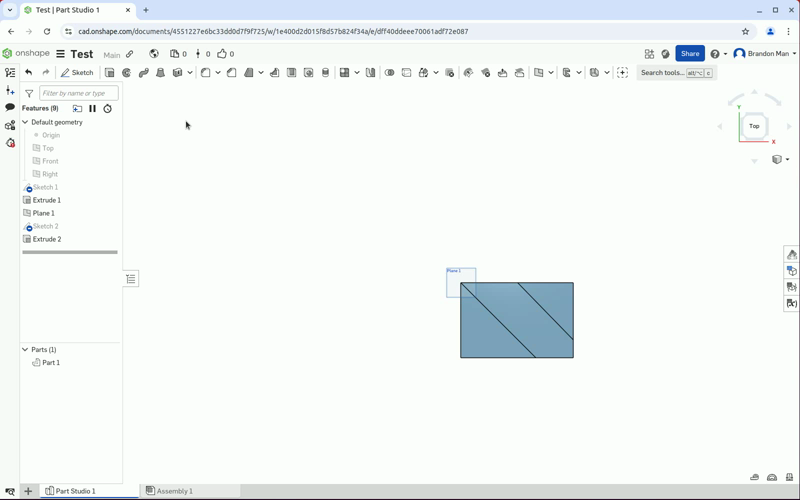
key(shift+h)
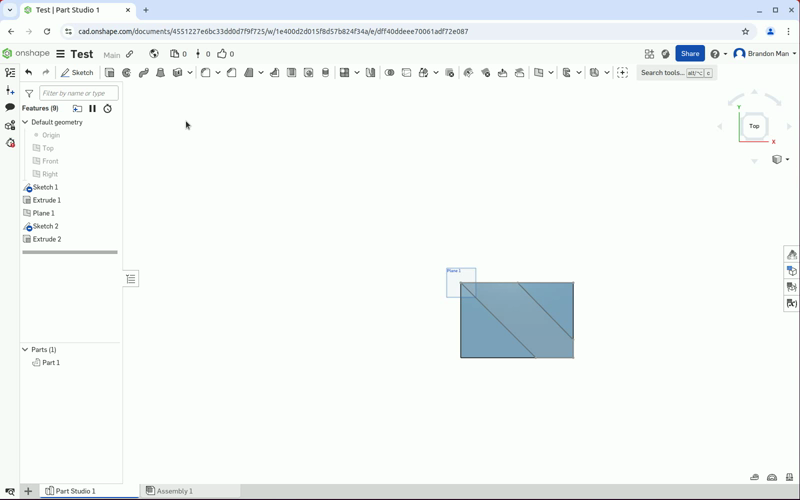
key(shift+h)
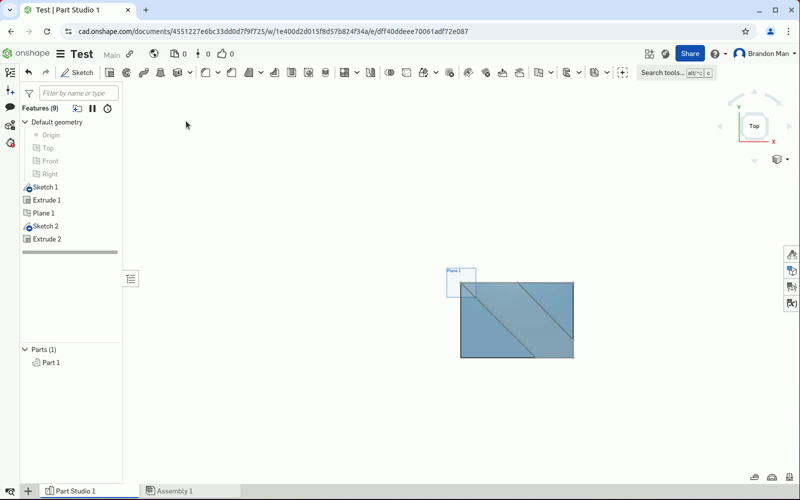
key(shift+7)
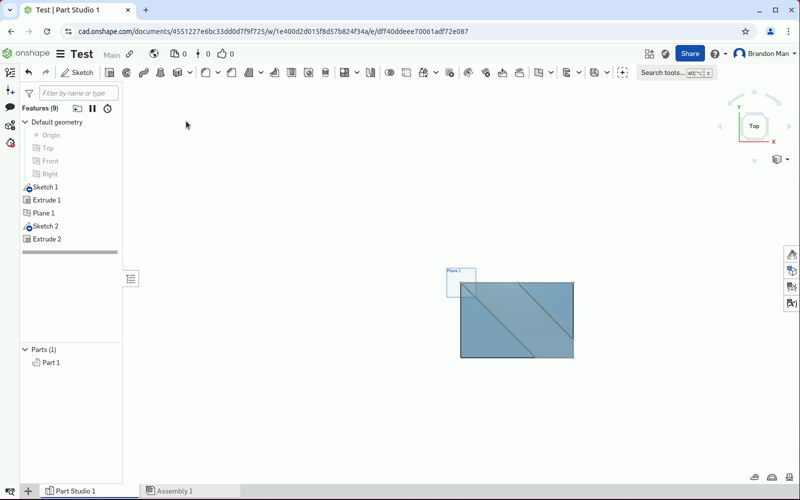
key(up, 3)
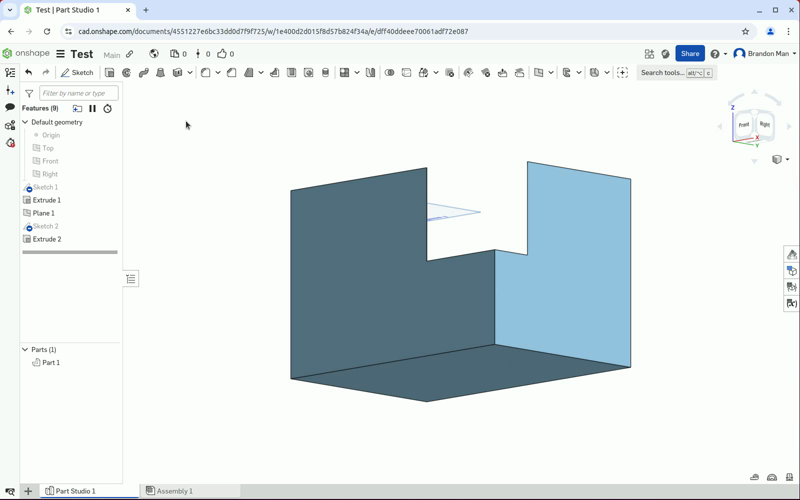
key(left, 3)
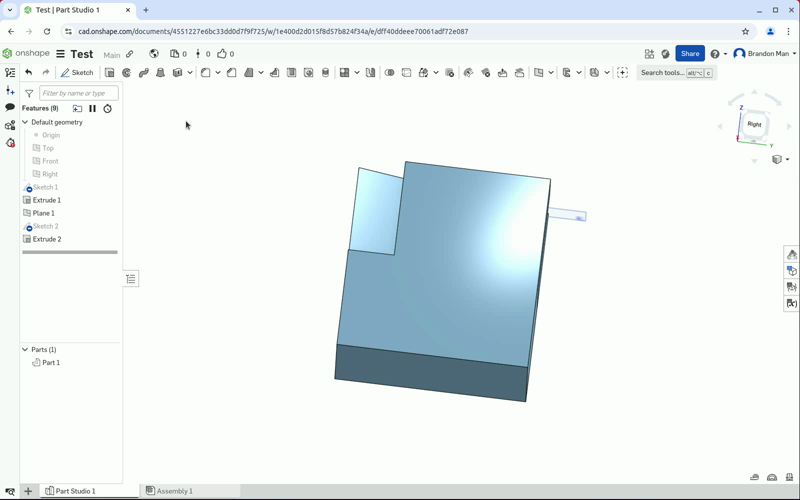
key(right, 3)
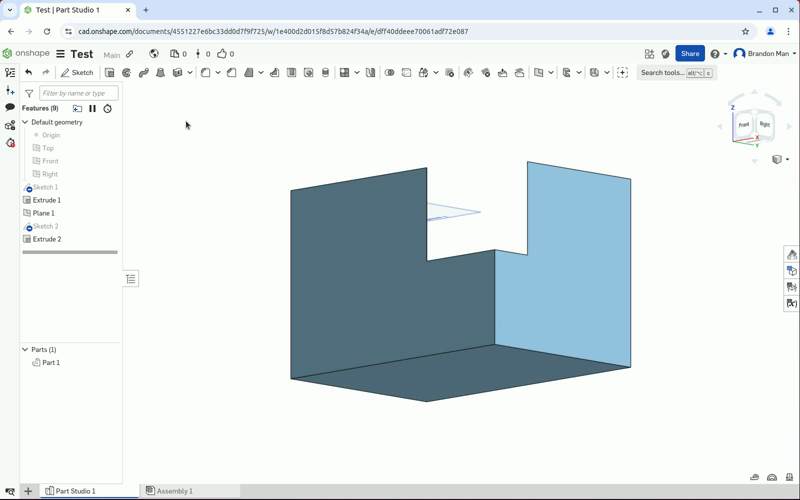
key(down, 3)
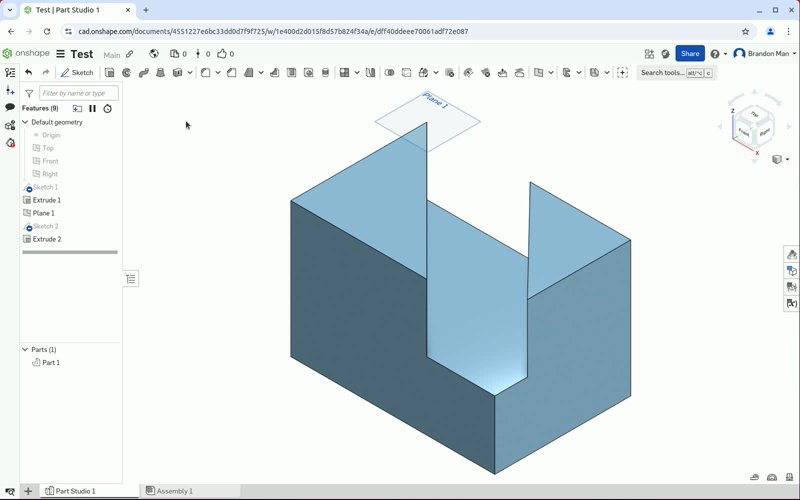
mouse_move(73, 189)
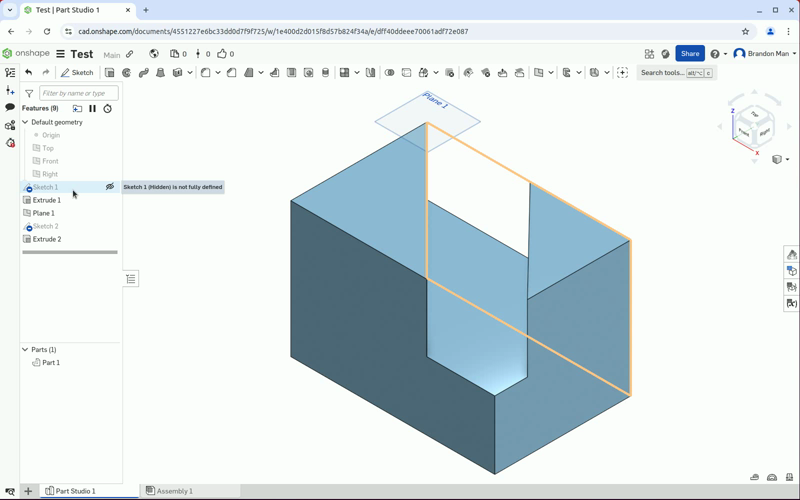
click(73, 189)